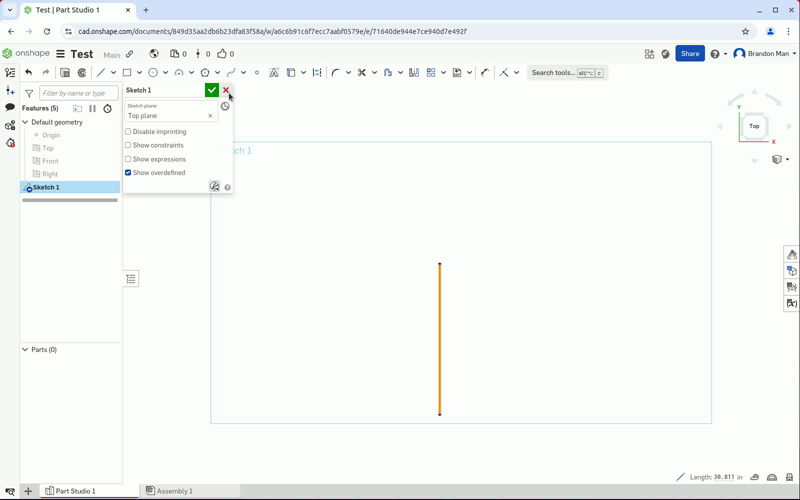
key(shift+h)
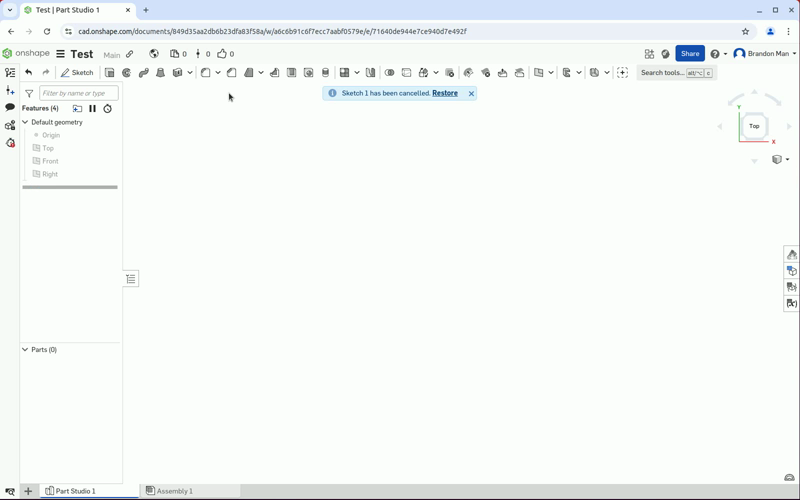
mouse_move(73, 352)
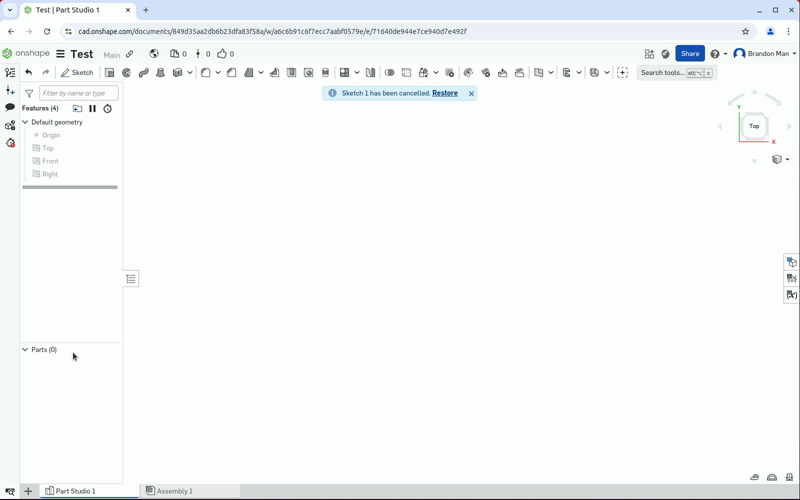
key(y)
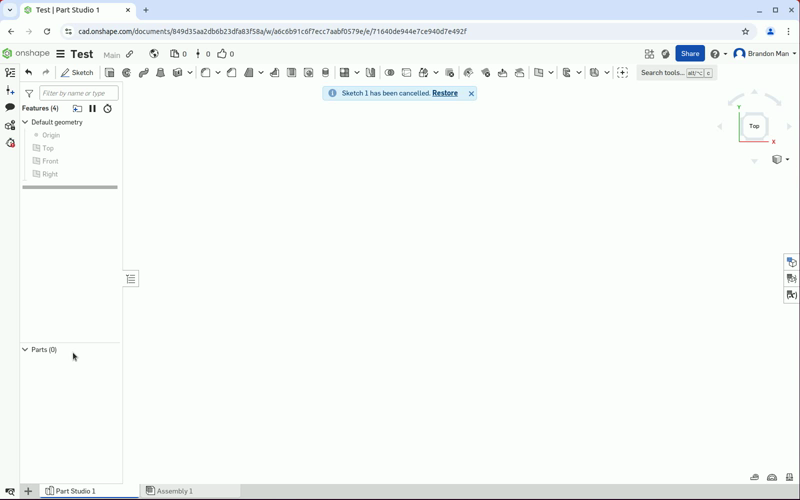
key(shift+p)
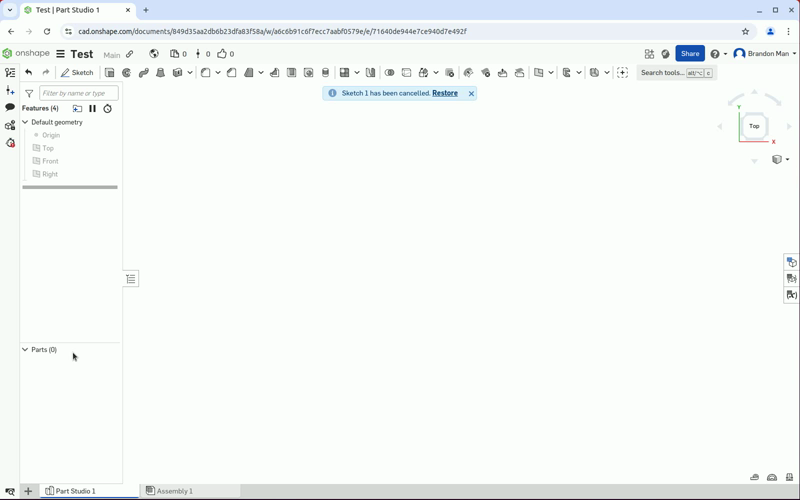
key(space)
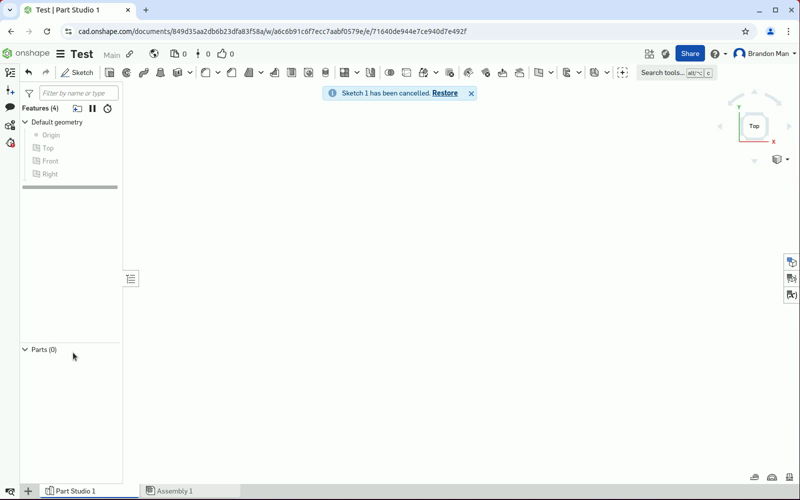
key_down(shift)
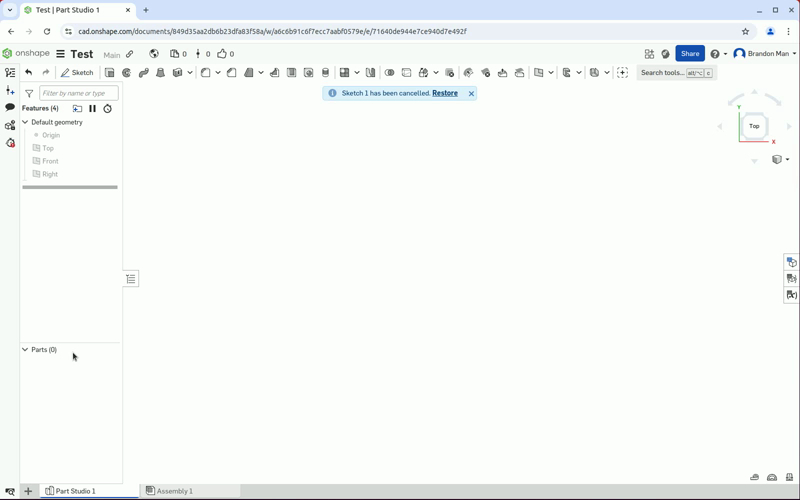
key(up)
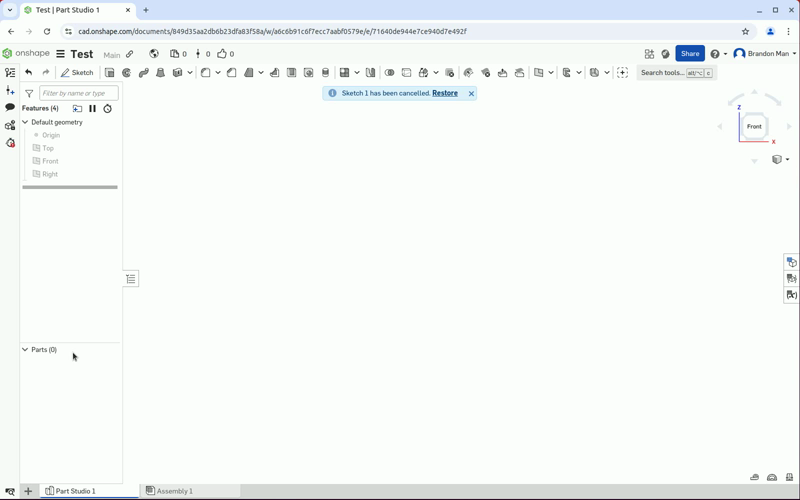
key_up(shift)
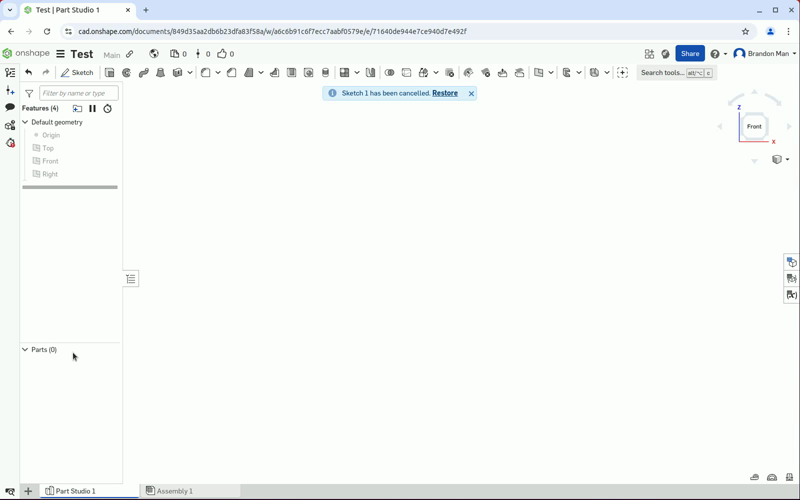
mouse_move(73, 352)
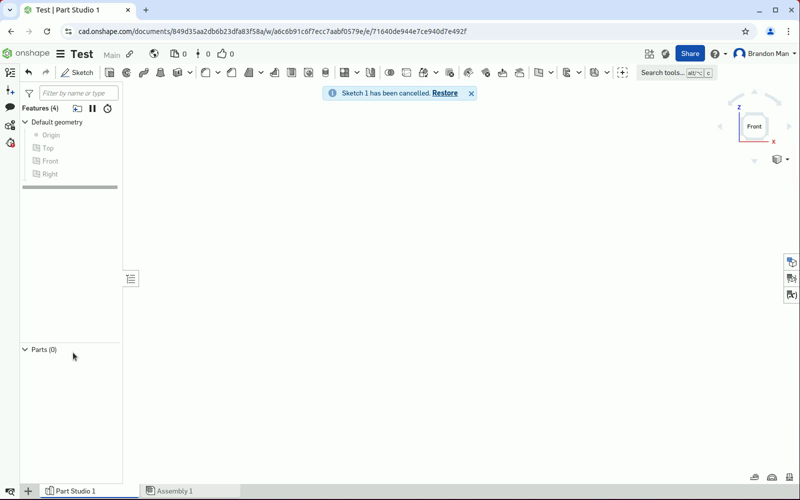
key(shift+y)
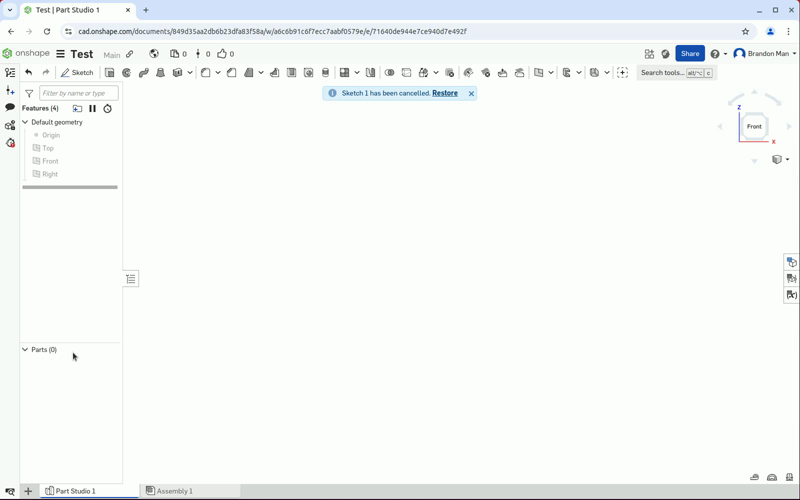
key(shift+s)
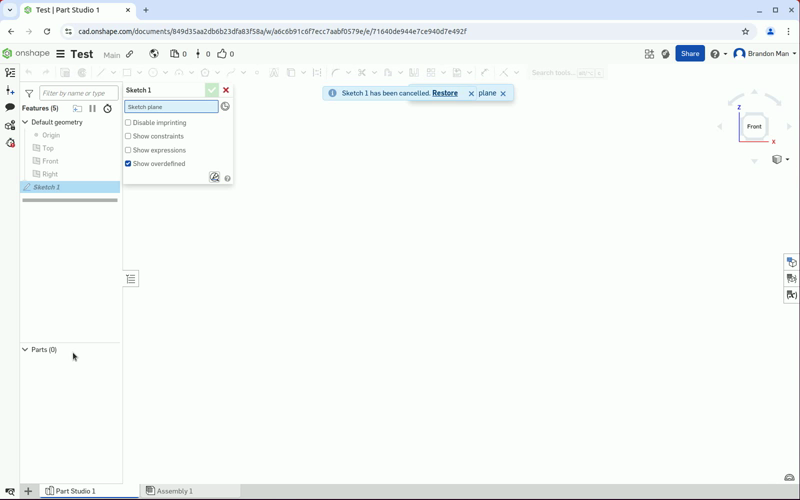
mouse_move(73, 163)
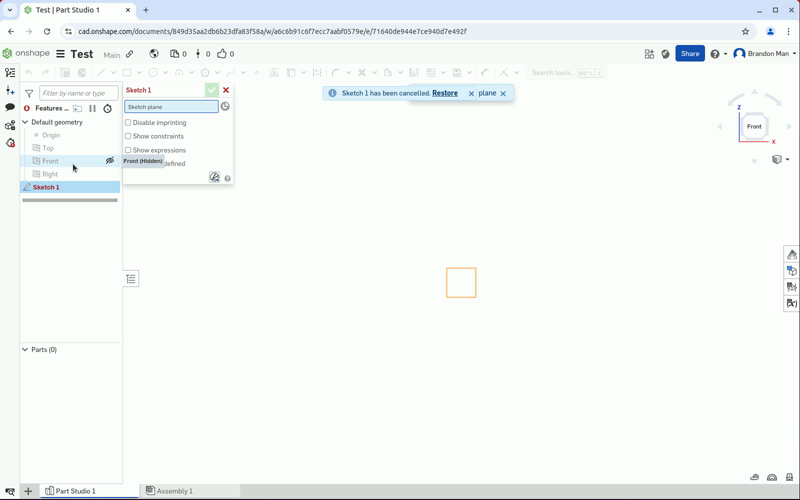
click(73, 163)
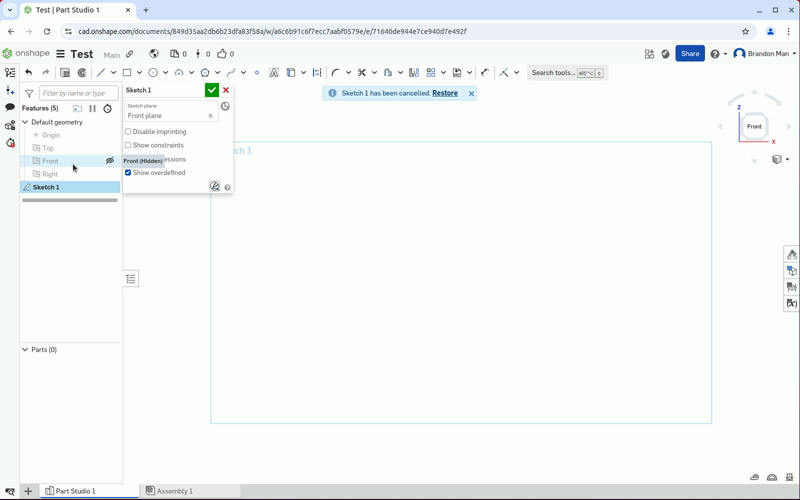
mouse_move(73, 352)
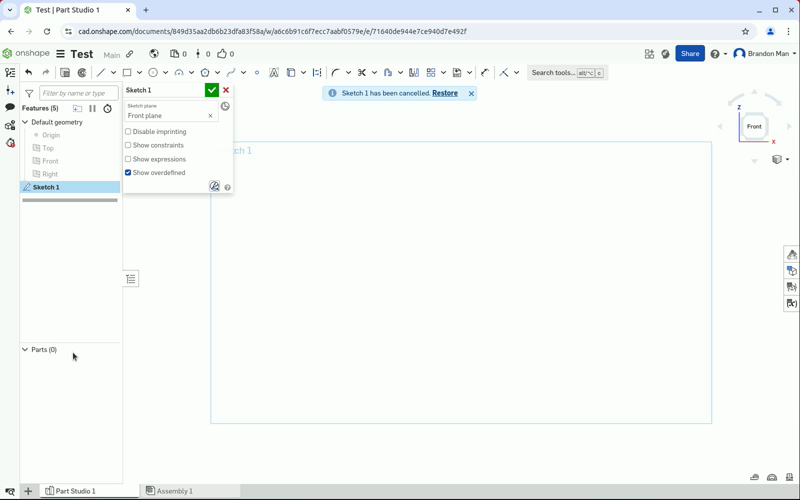
key(y)
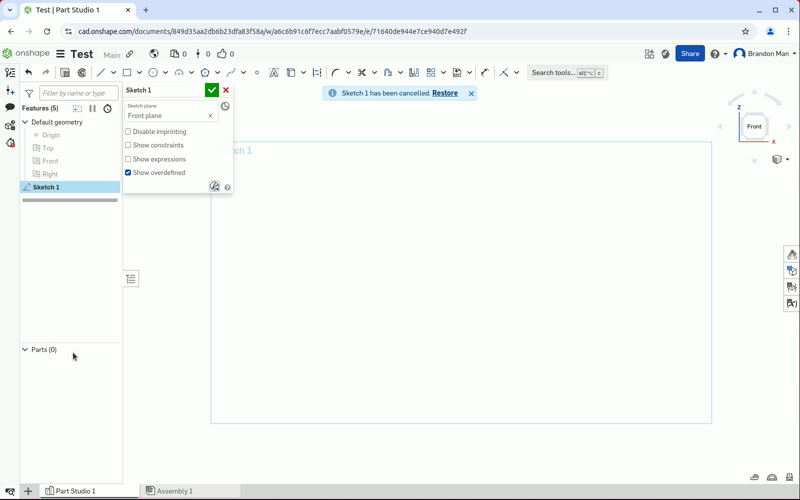
key(l)
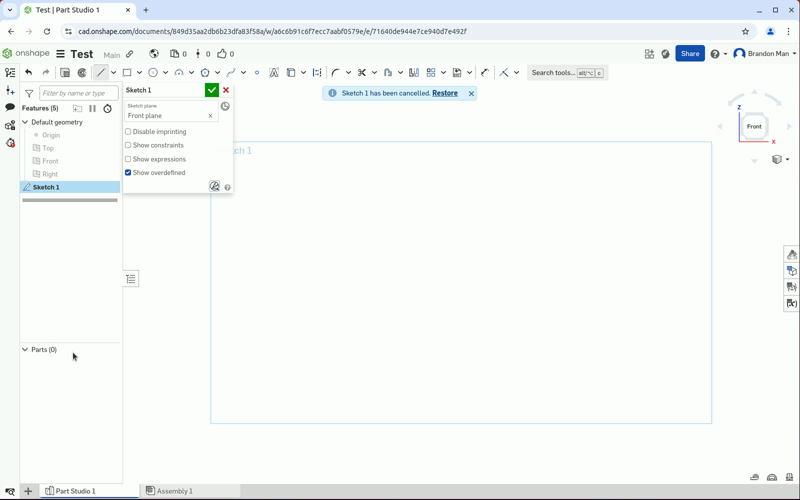
key_down(shift)
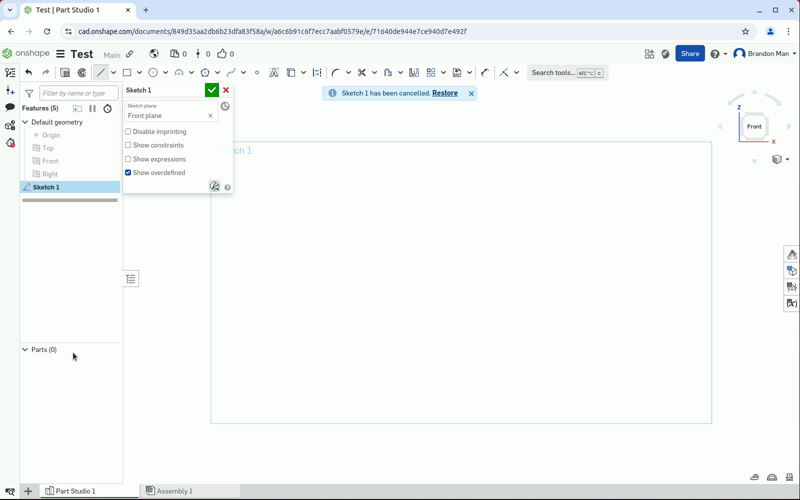
mouse_move(413, 268)
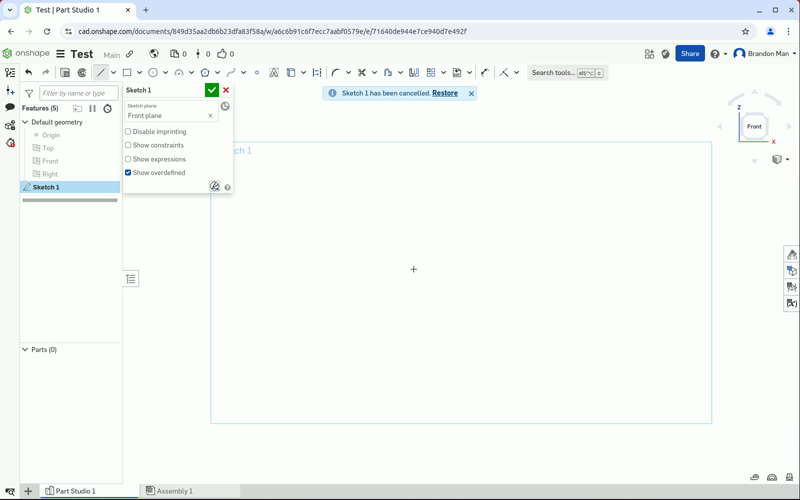
click(413, 268)
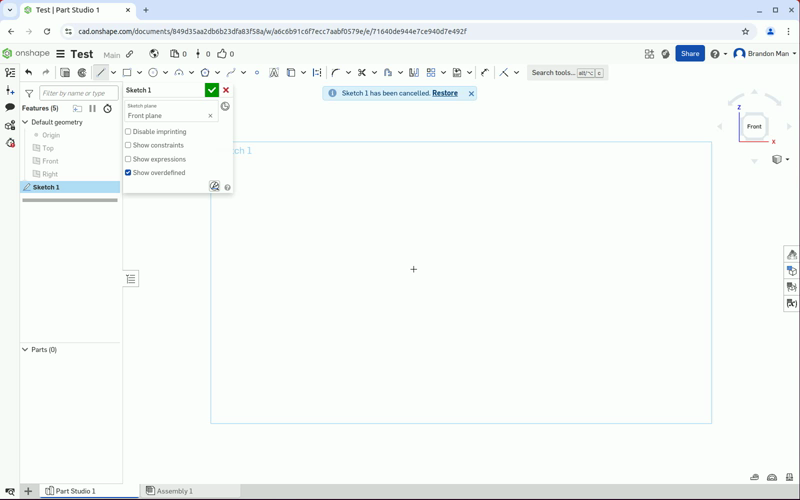
key_up(shift)
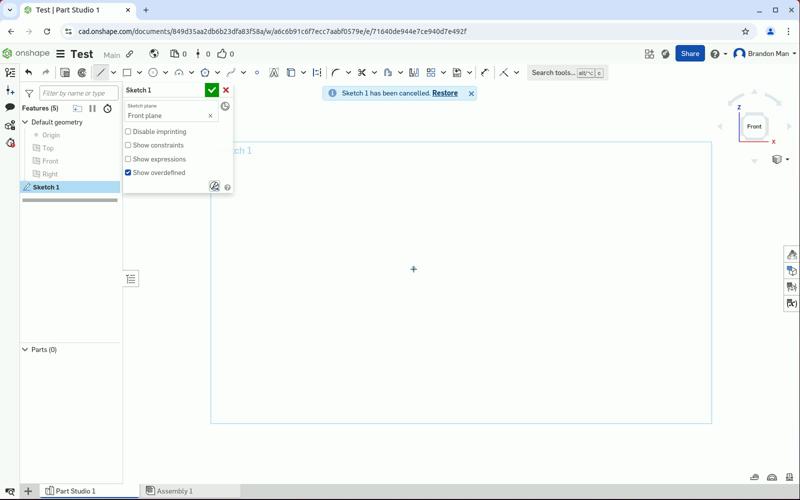
key_down(shift)
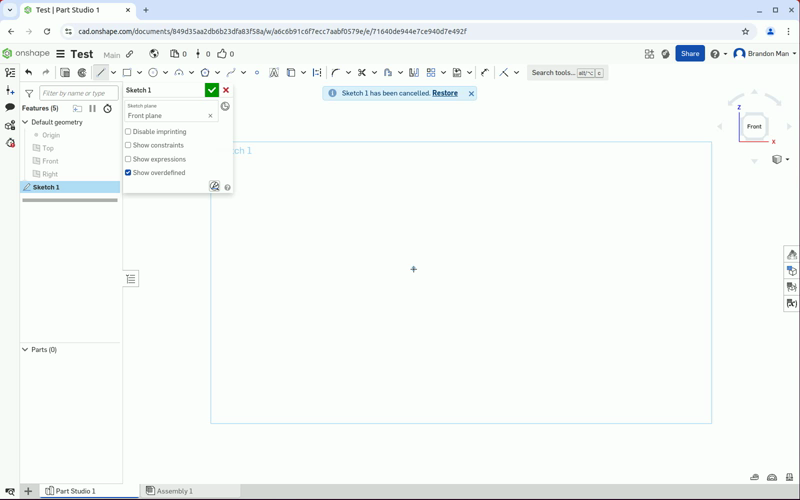
mouse_move(573, 268)
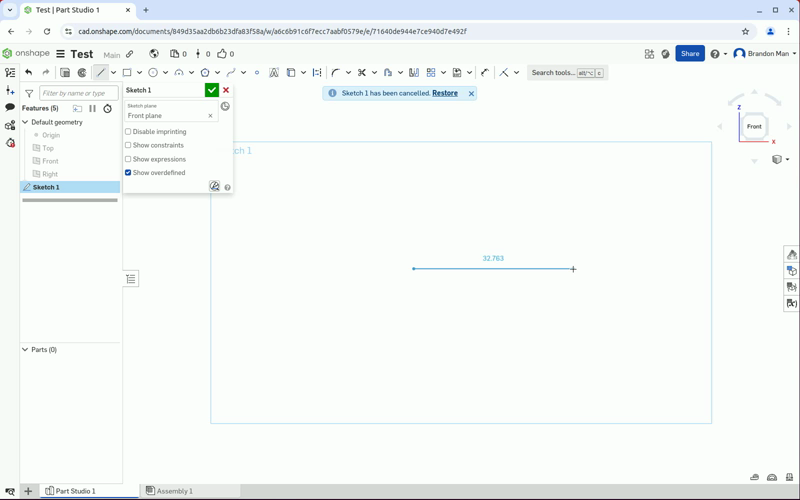
click(573, 268)
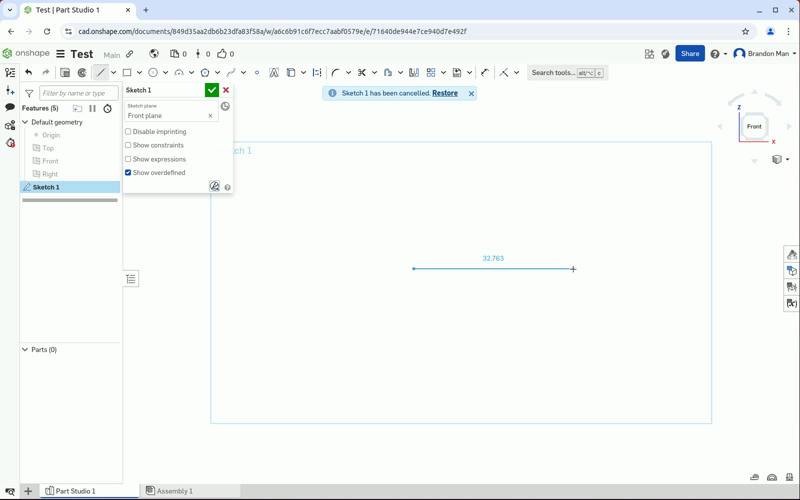
key_up(shift)
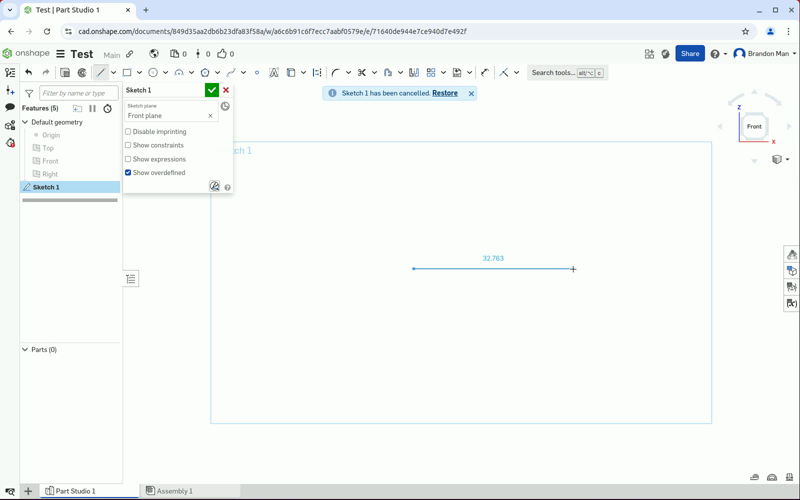
key_down(shift)
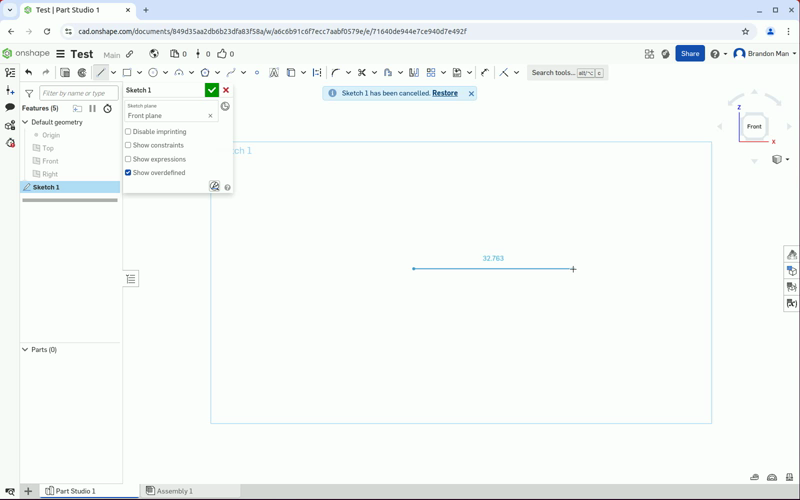
mouse_move(573, 178)
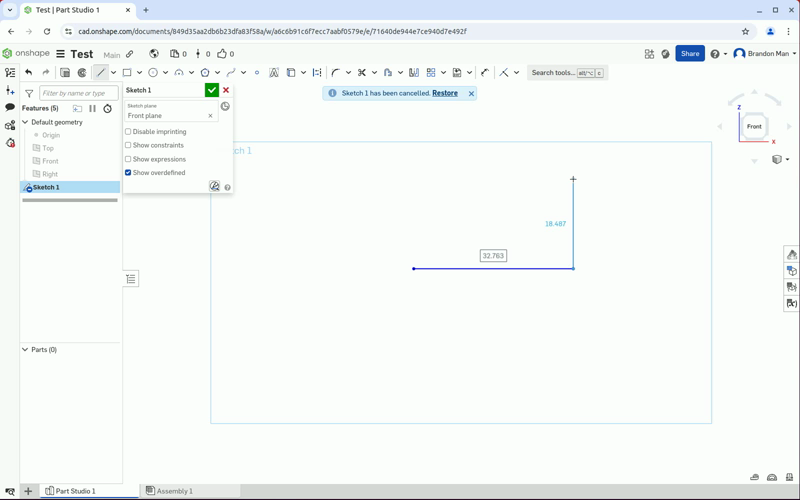
click(573, 178)
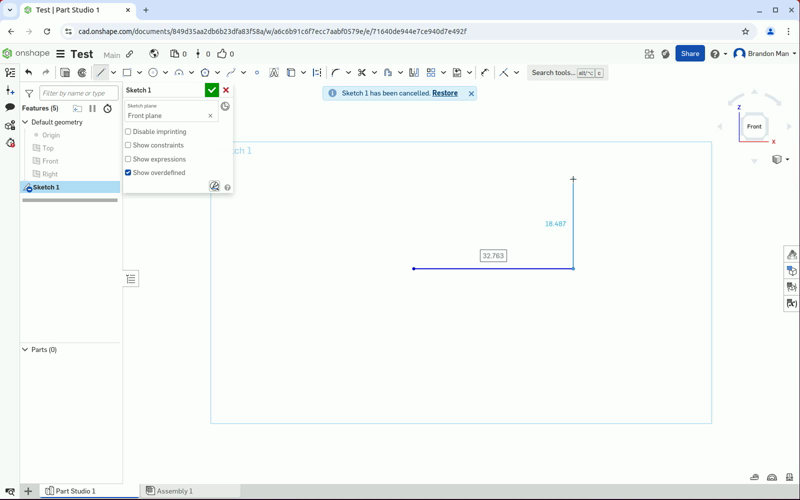
key_up(shift)
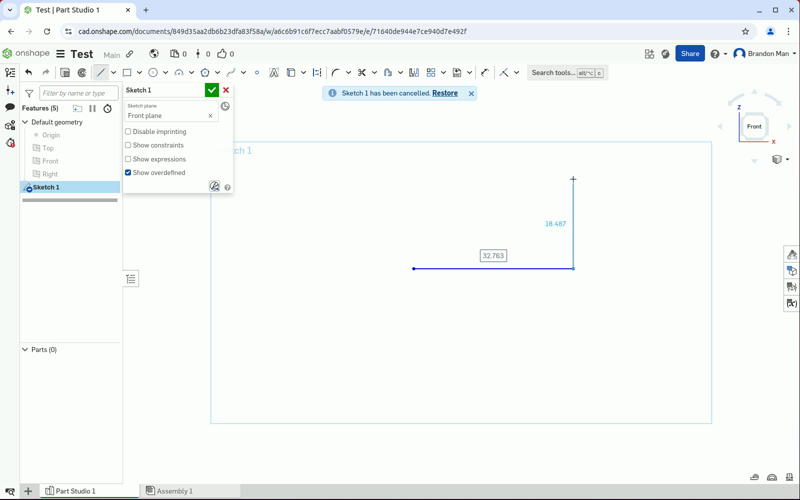
key_down(shift)
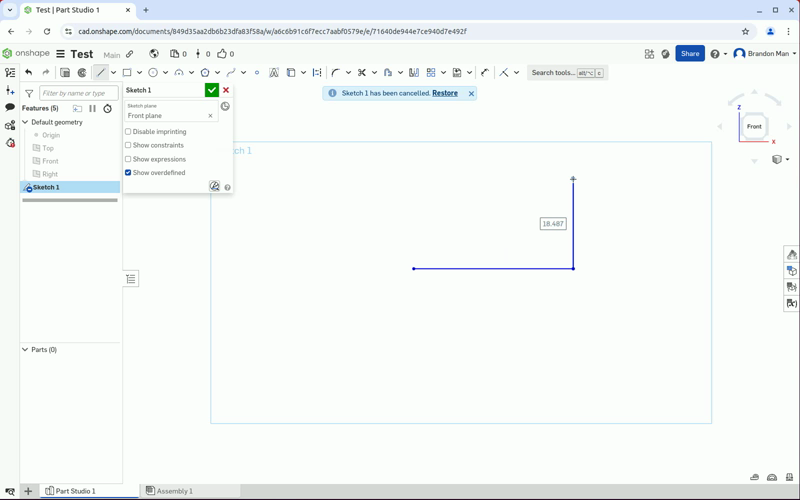
mouse_move(589, 178)
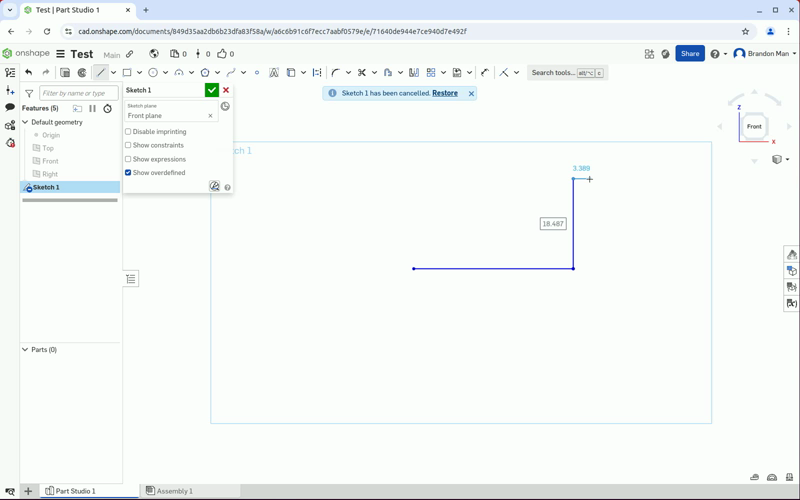
mouse_move(549, 178)
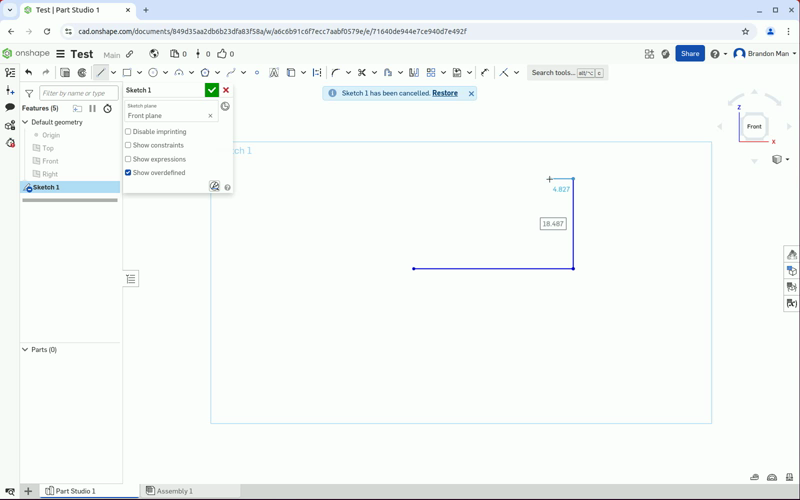
click(549, 178)
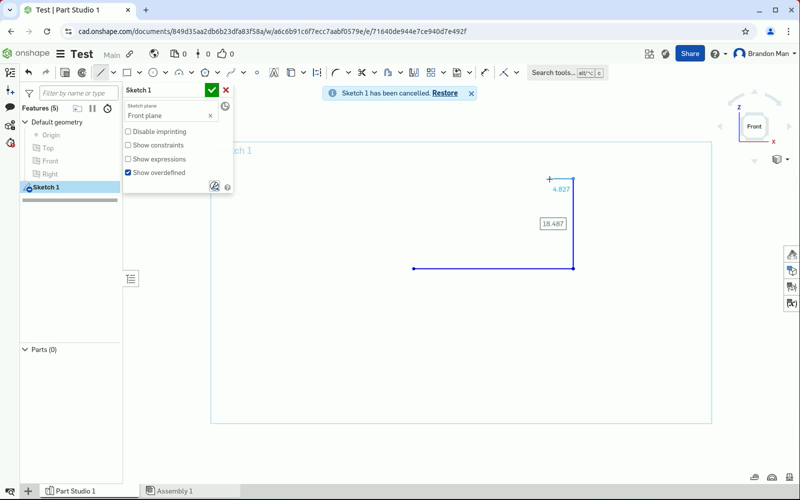
key_up(shift)
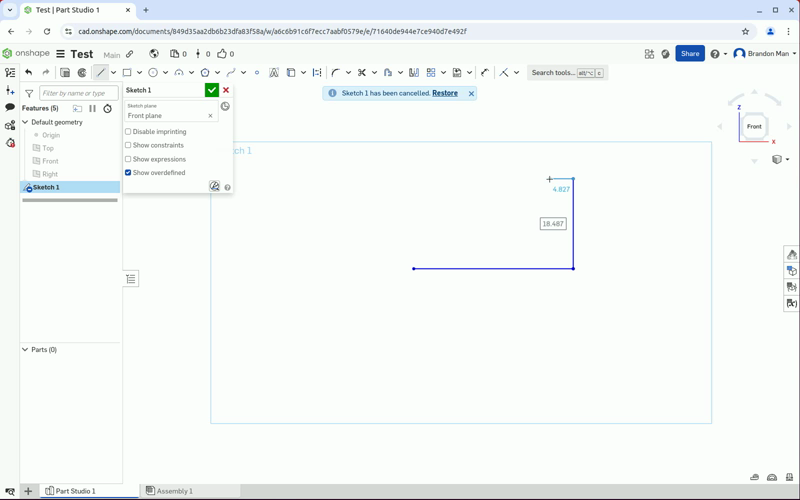
key_down(shift)
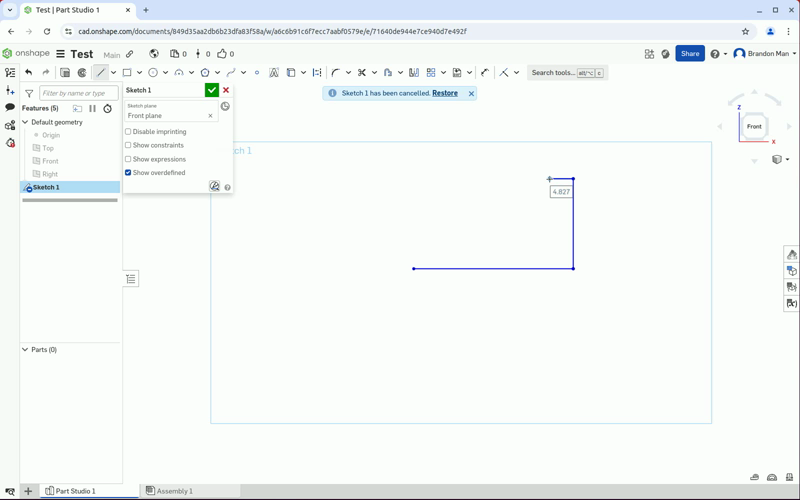
mouse_move(549, 245)
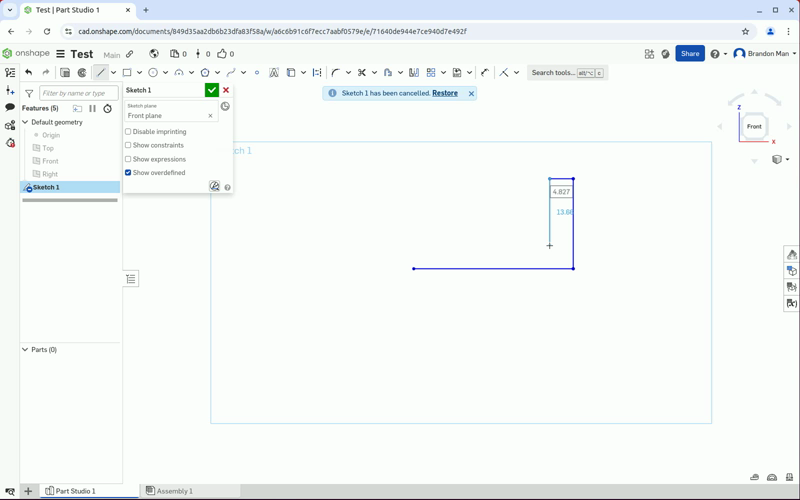
click(549, 245)
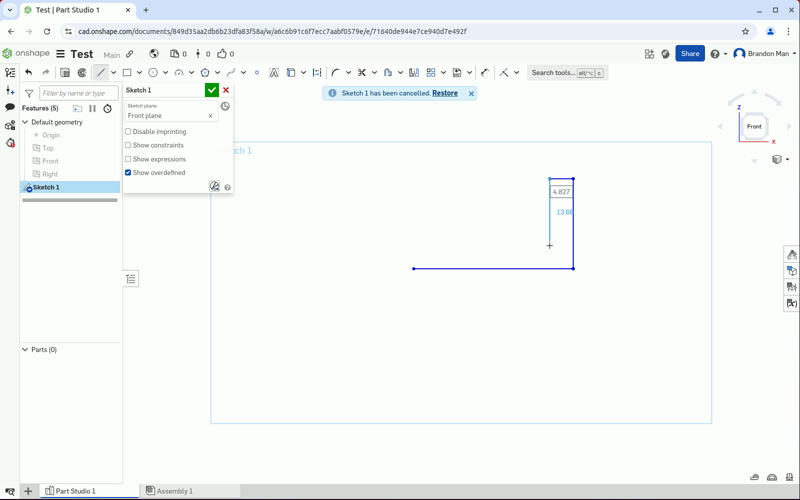
key_up(shift)
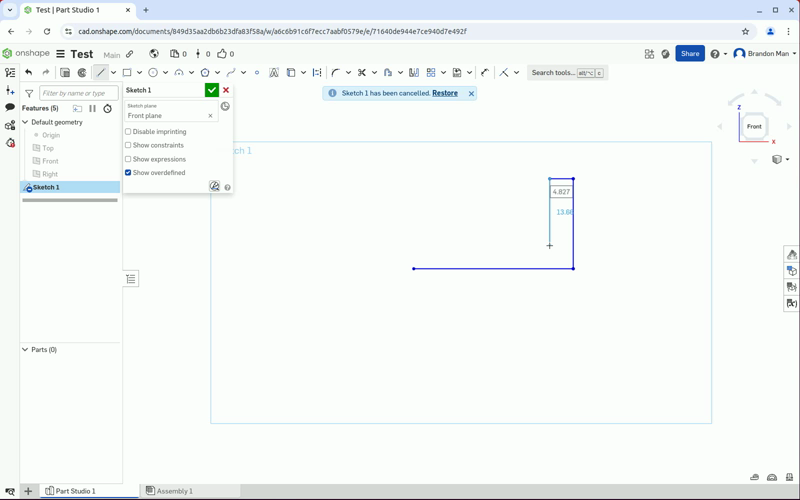
key_down(shift)
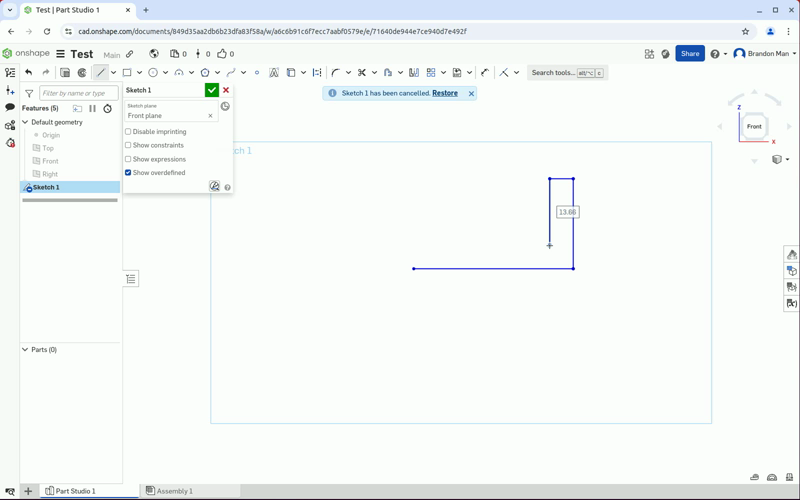
mouse_move(437, 245)
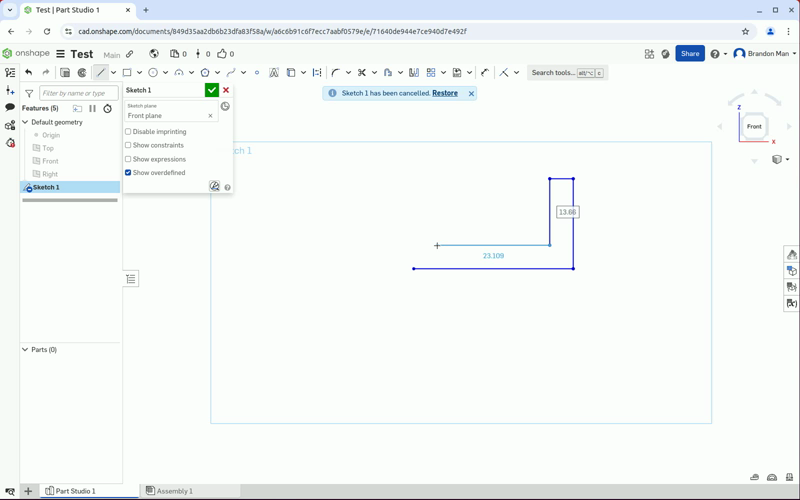
click(437, 245)
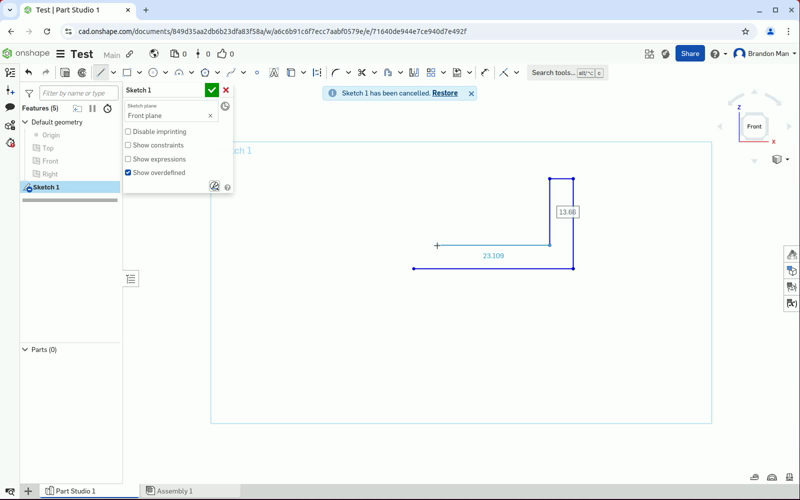
key_up(shift)
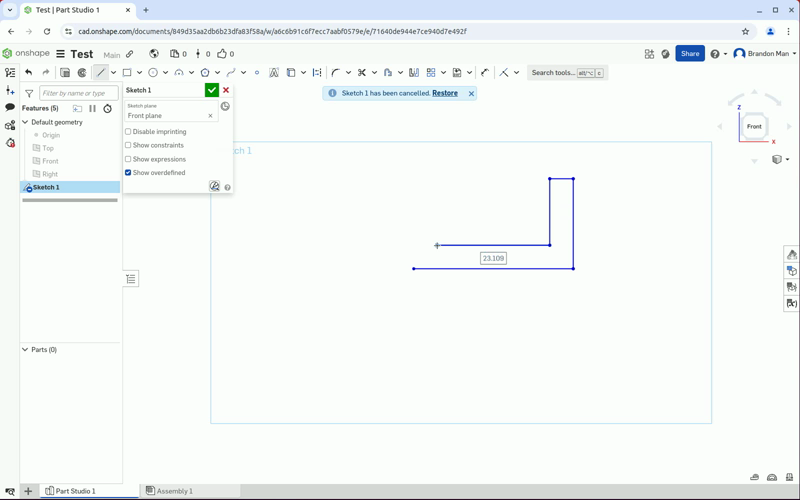
key_down(shift)
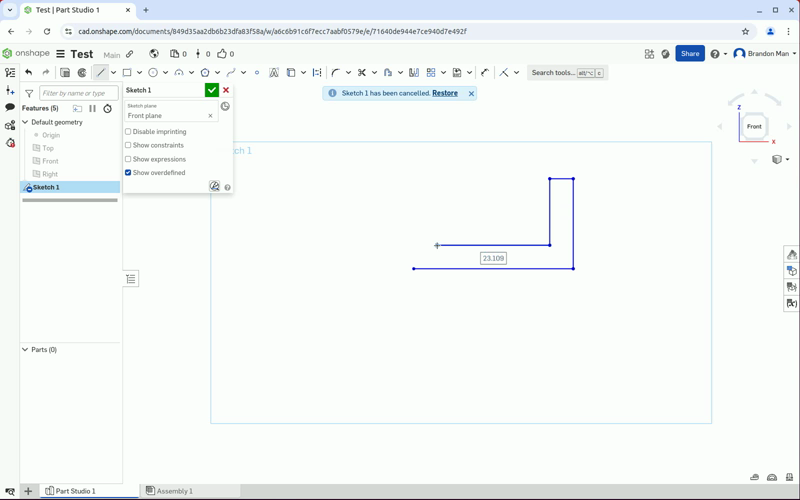
mouse_move(437, 178)
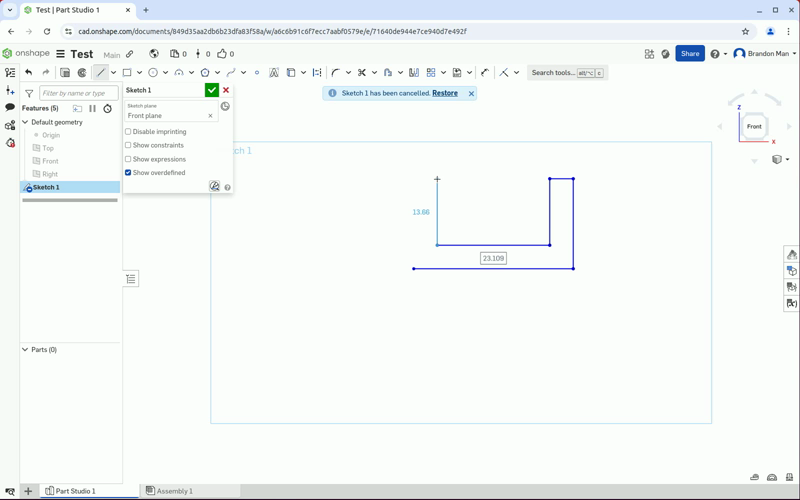
click(437, 178)
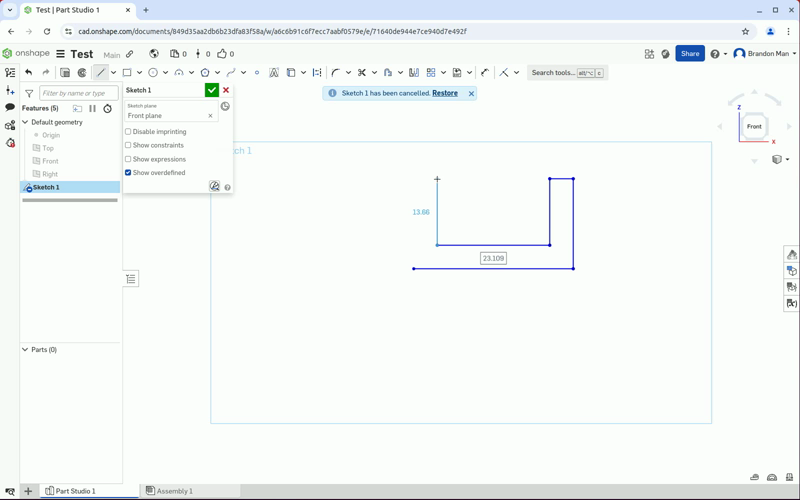
key_up(shift)
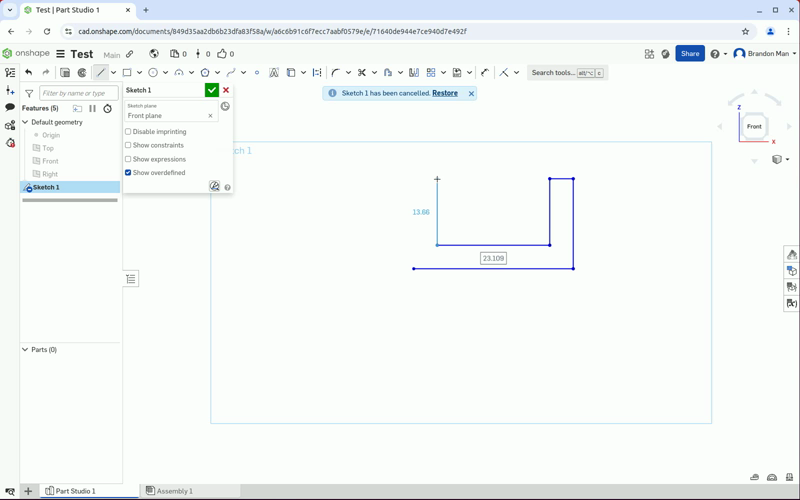
key_down(shift)
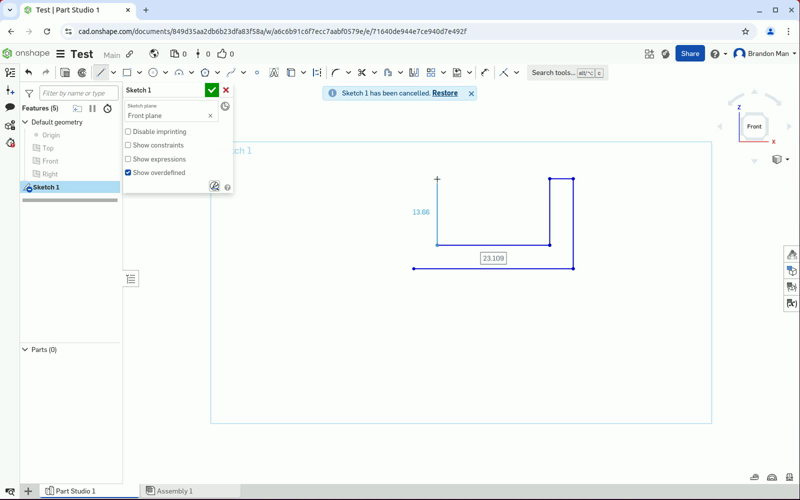
mouse_move(467, 178)
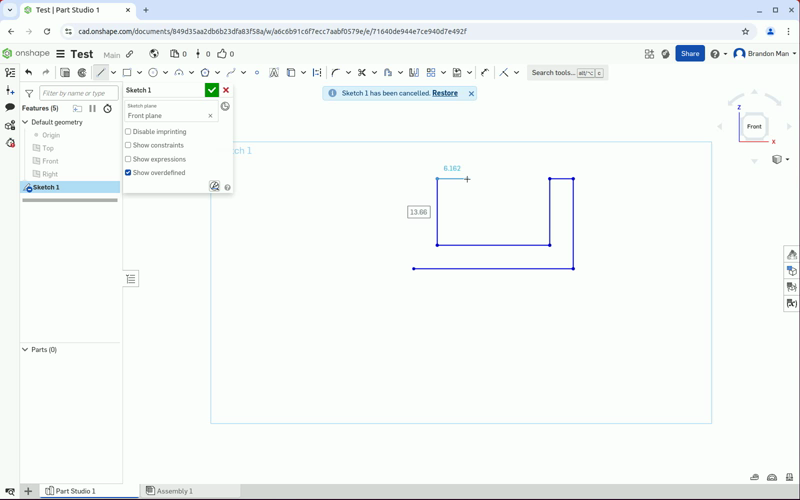
mouse_move(413, 178)
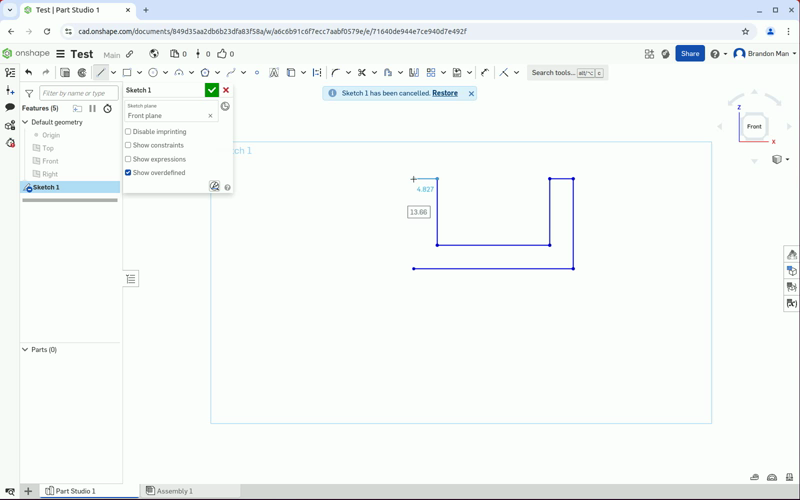
click(413, 178)
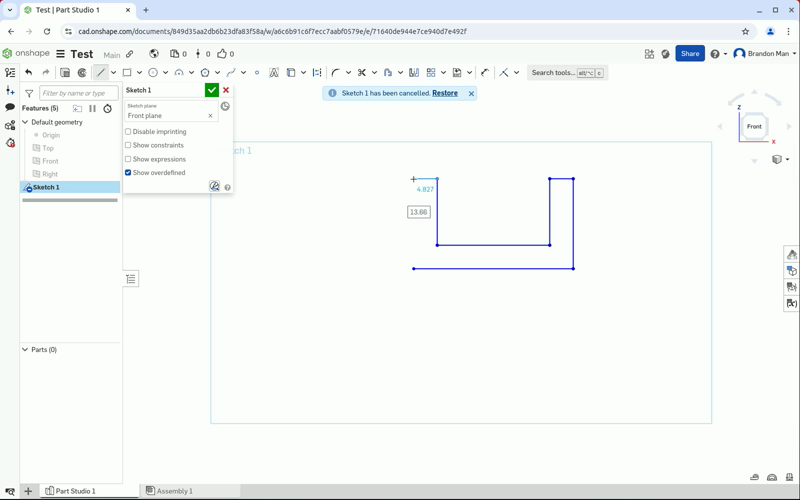
key_up(shift)
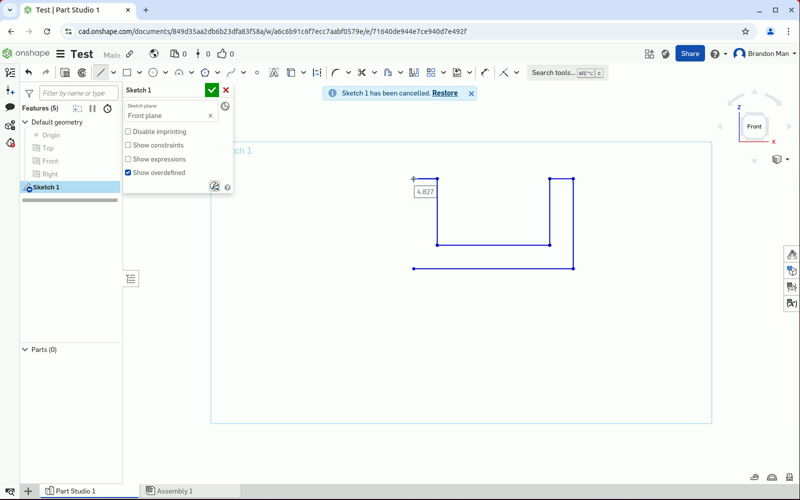
key_down(shift)
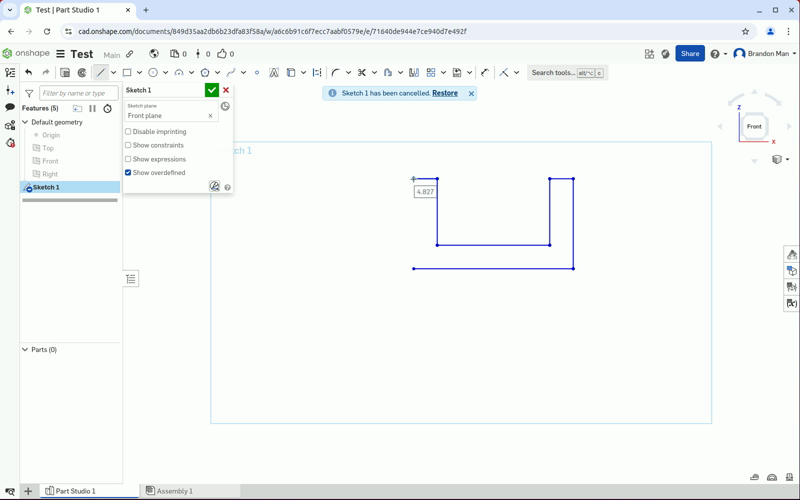
mouse_move(413, 268)
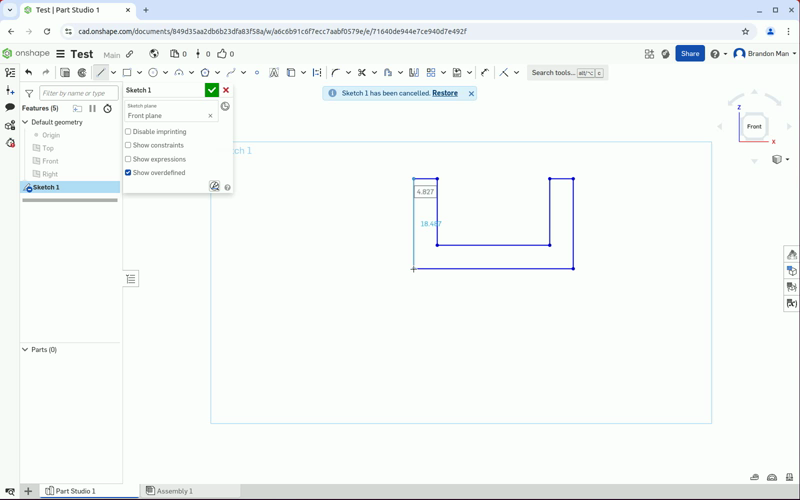
key_up(shift)
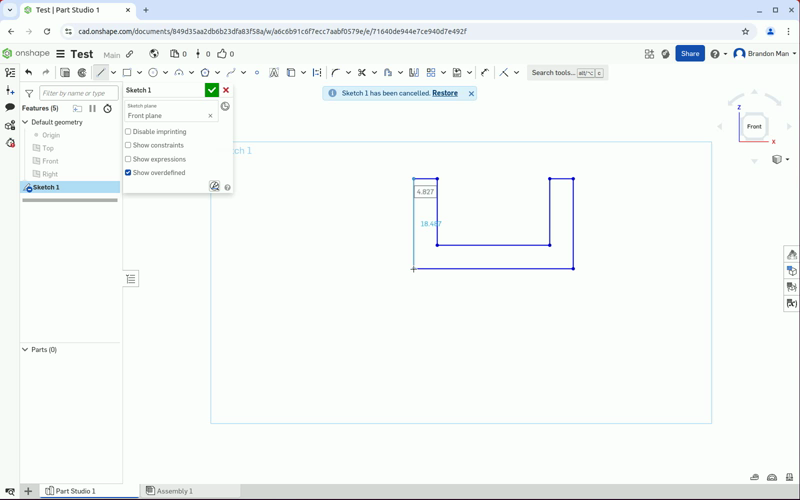
click(413, 268)
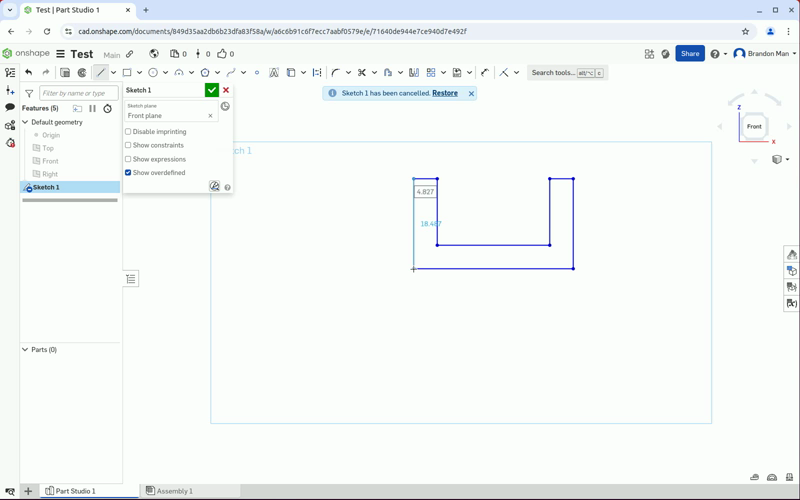
key(esc)
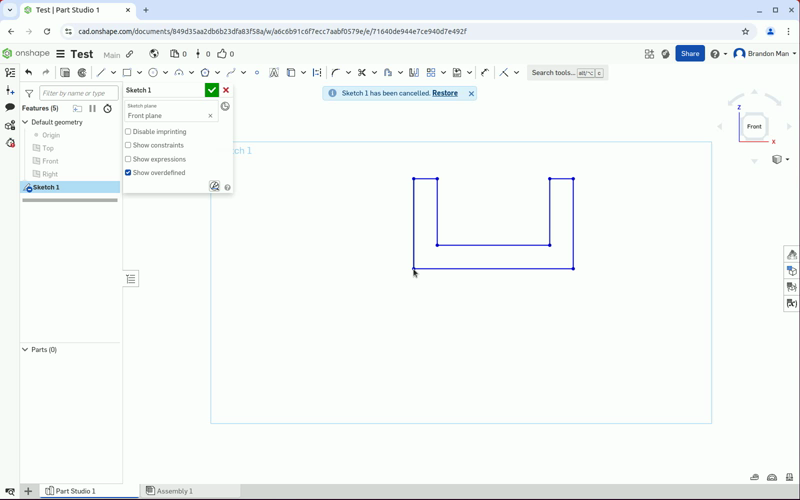
mouse_move(490, 257)
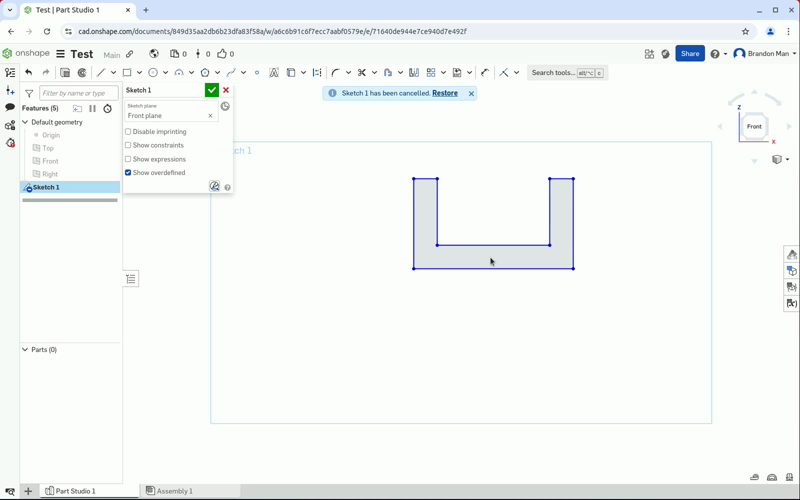
click(490, 257)
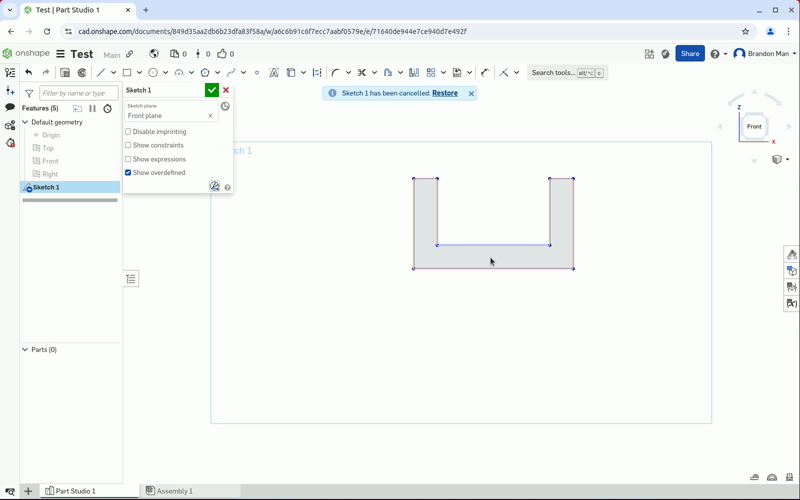
mouse_move(73, 352)
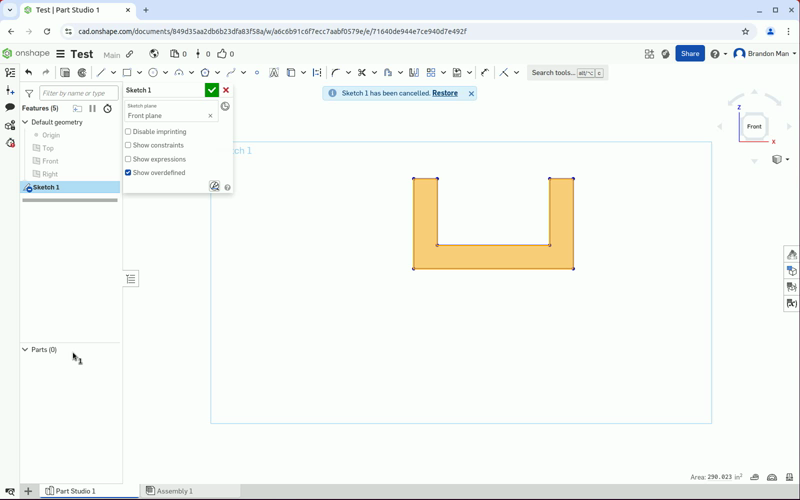
key(shift+y)
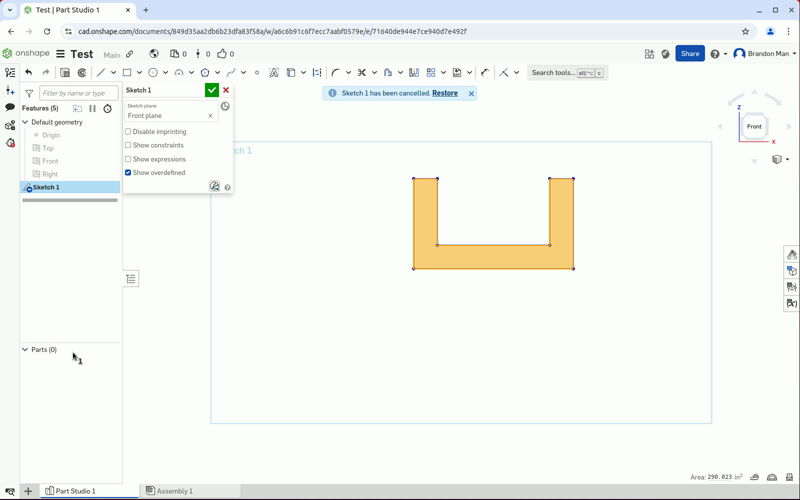
key(shift+e)
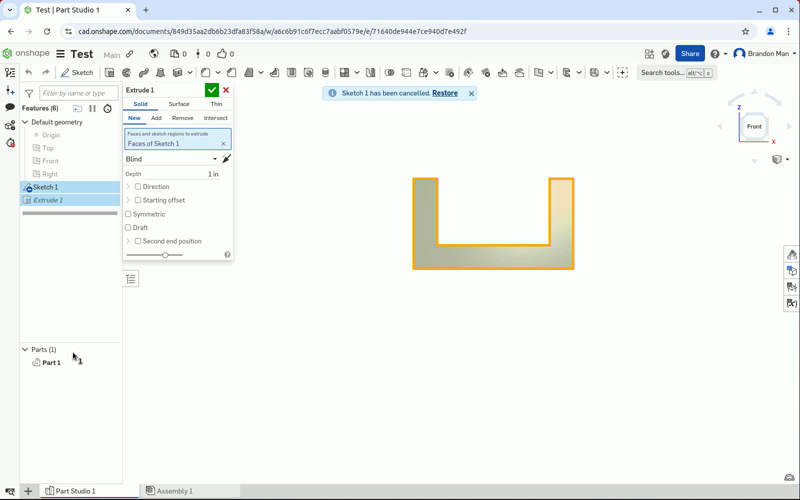
mouse_move(143, 106)
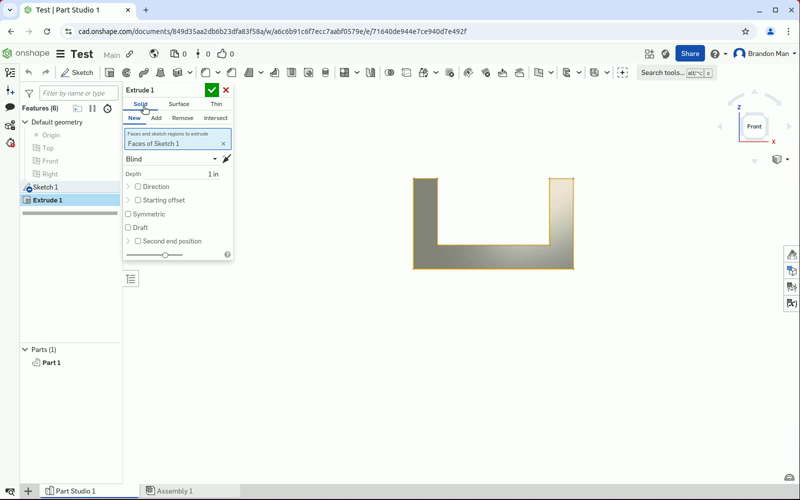
click(143, 106)
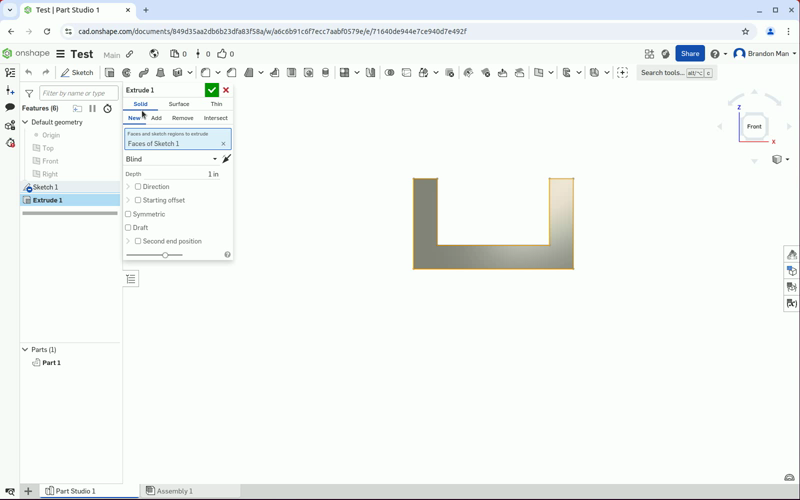
mouse_move(137, 120)
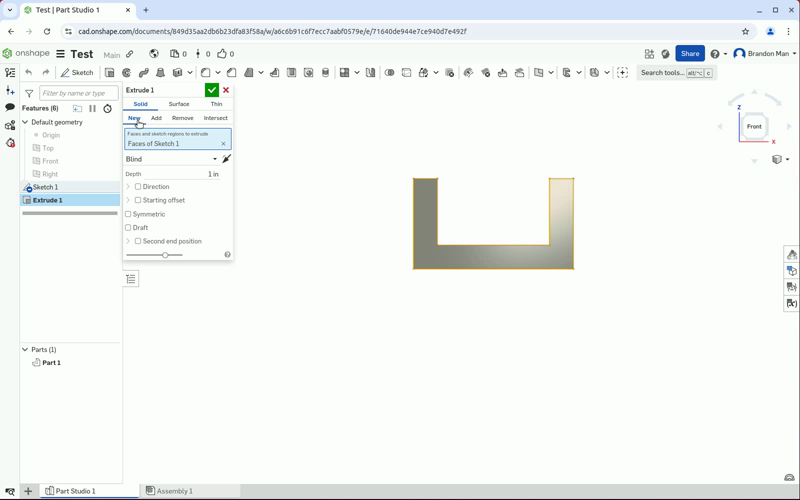
click(137, 120)
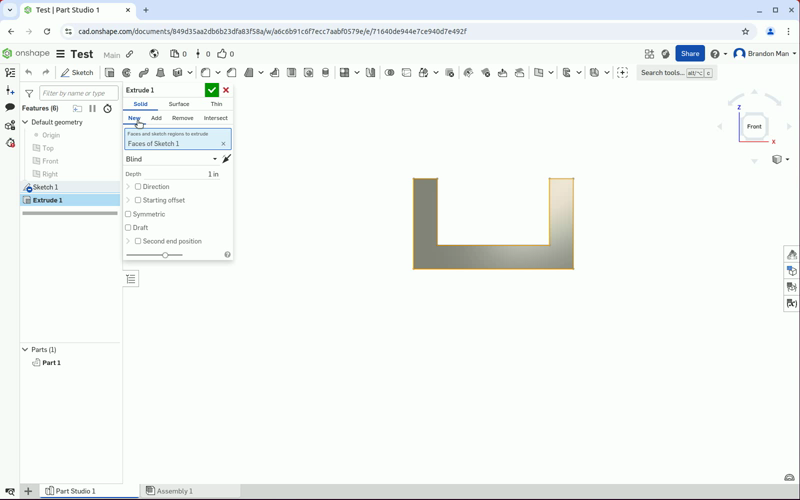
key(tab, 4)
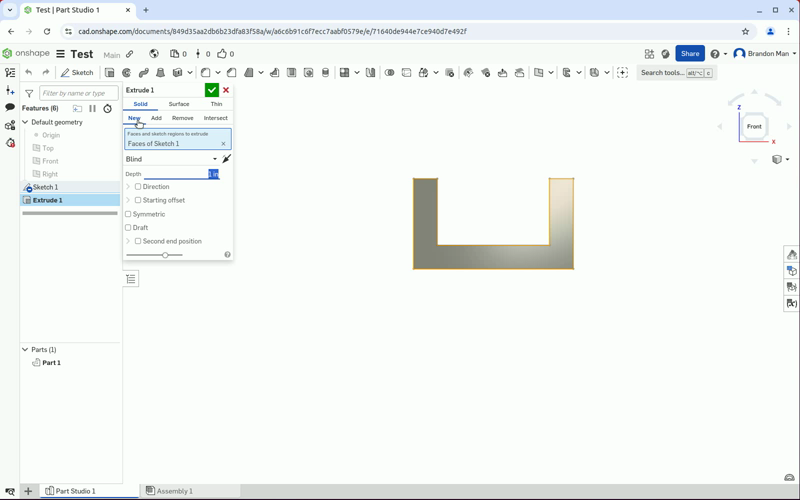
text(18.775)
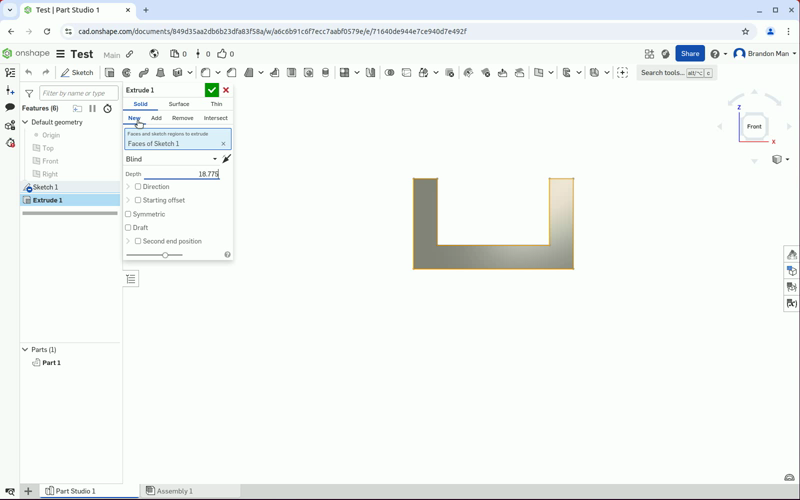
key(enter)
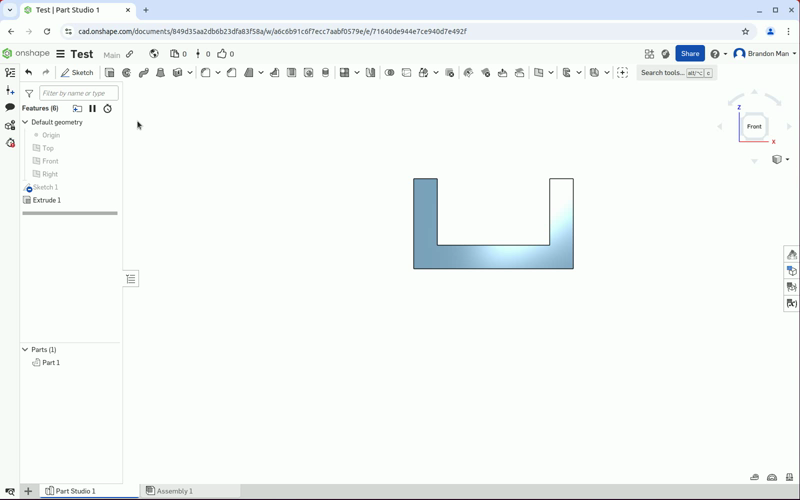
key(shift+h)
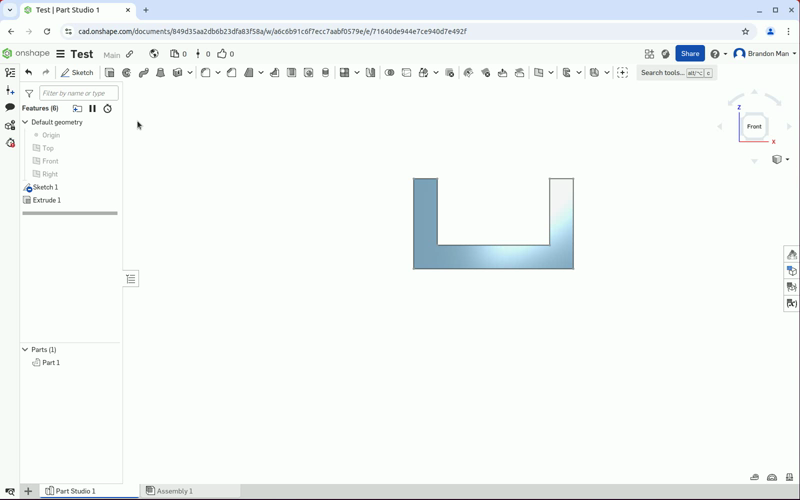
key(shift+h)
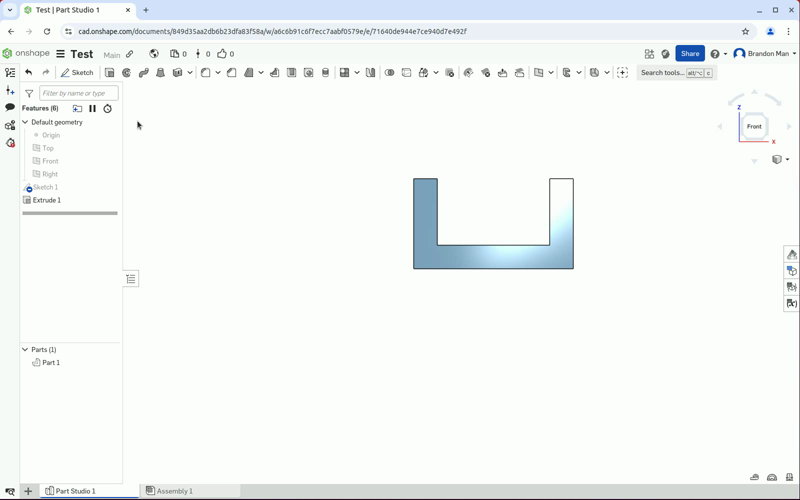
mouse_move(73, 189)
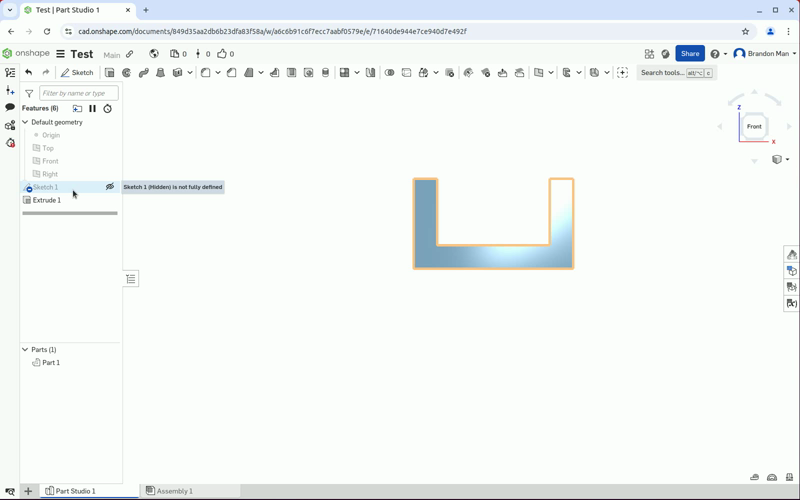
click(73, 189)
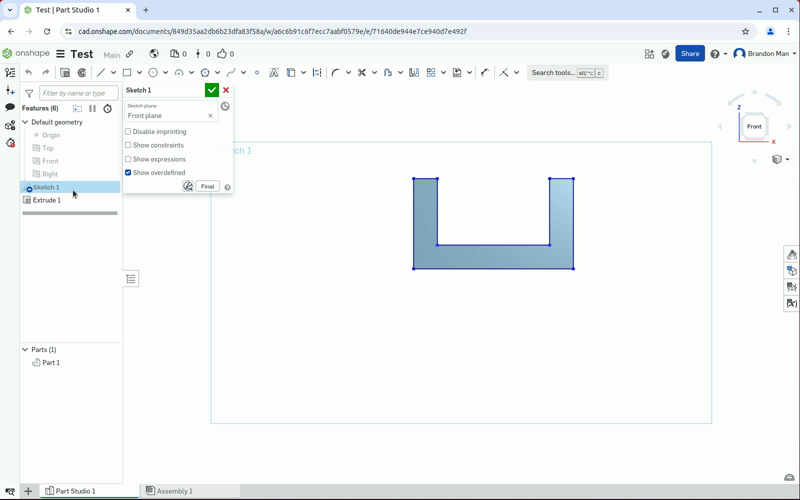
mouse_move(229, 92)
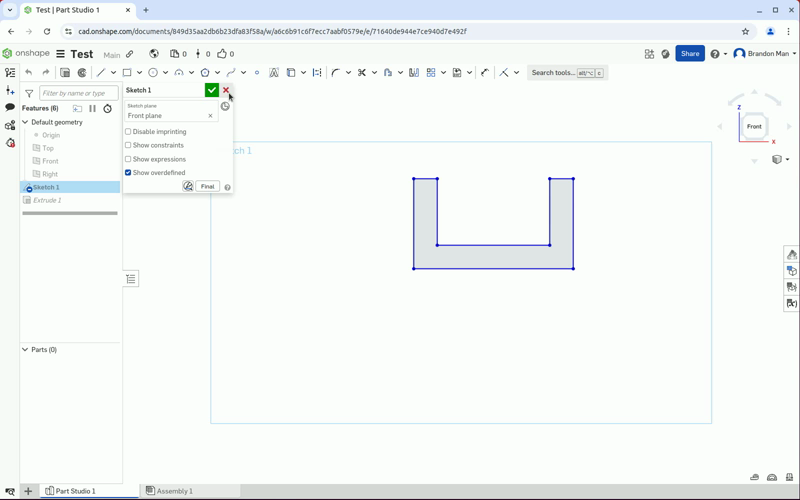
click(229, 92)
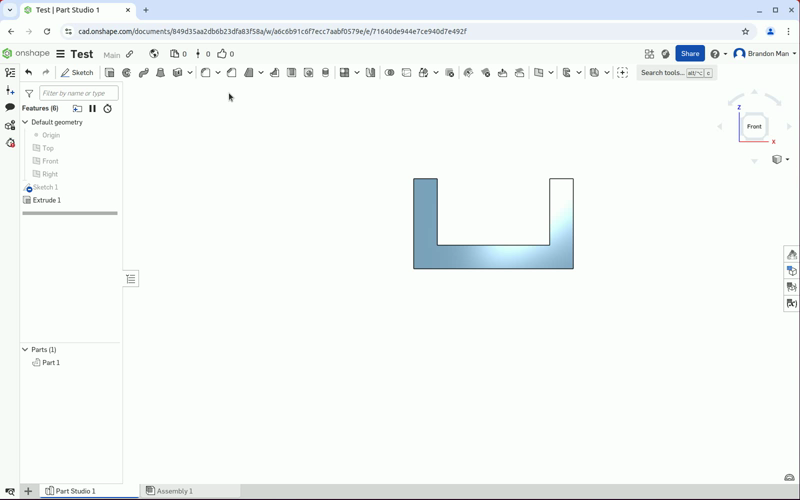
mouse_move(73, 352)
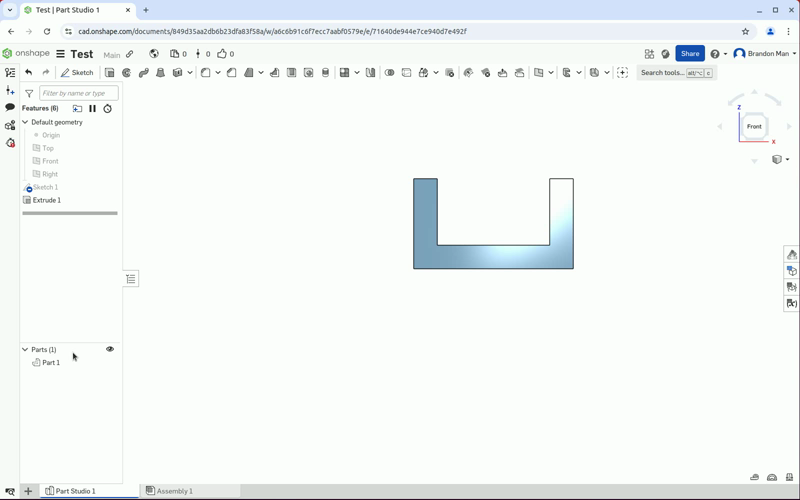
key(y)
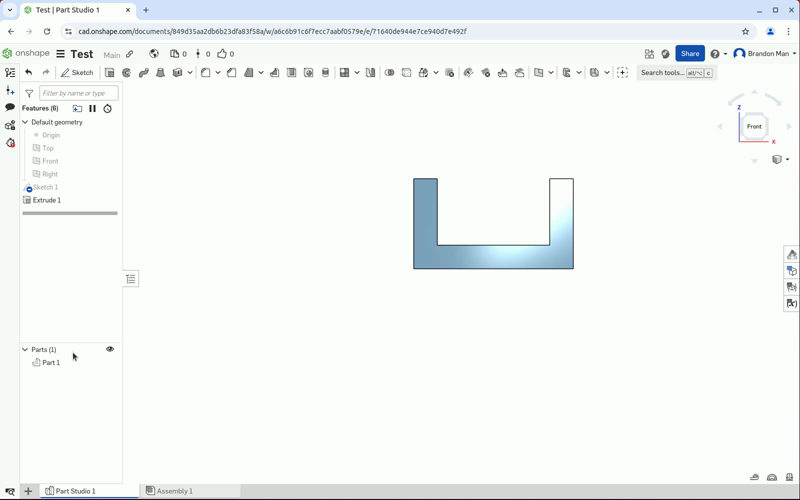
key(shift+p)
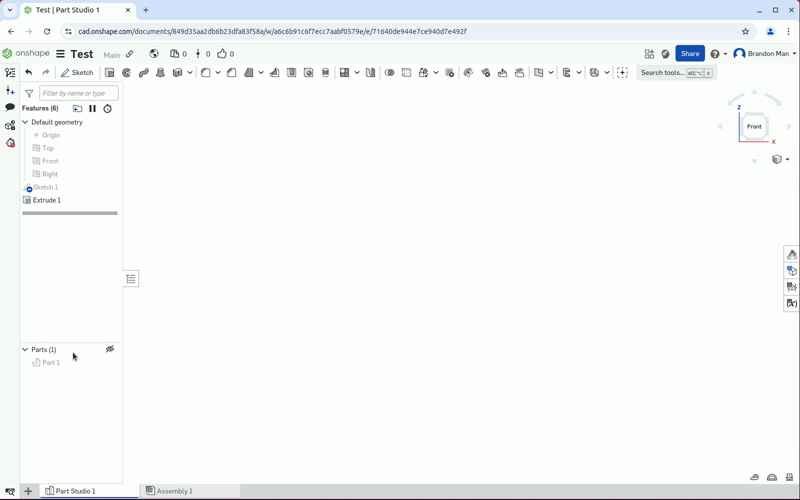
key(space)
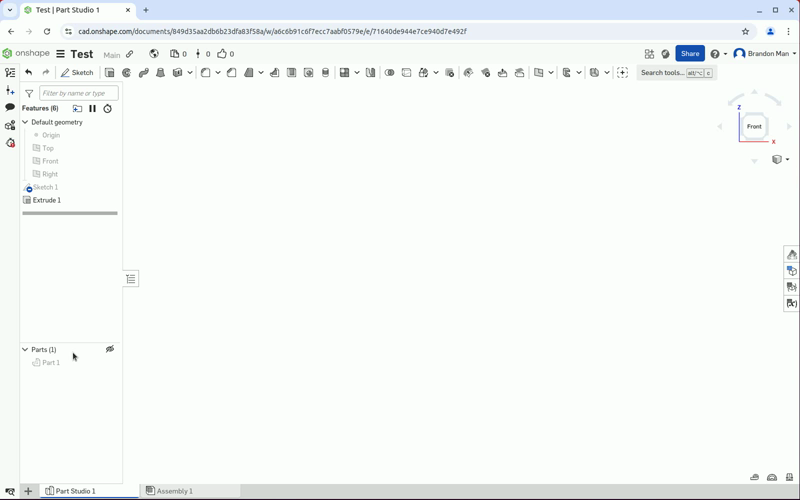
key_down(shift)
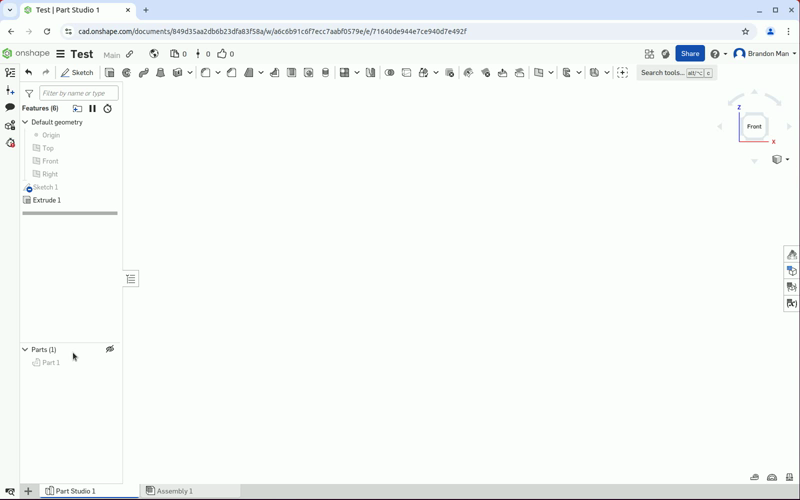
key(left)
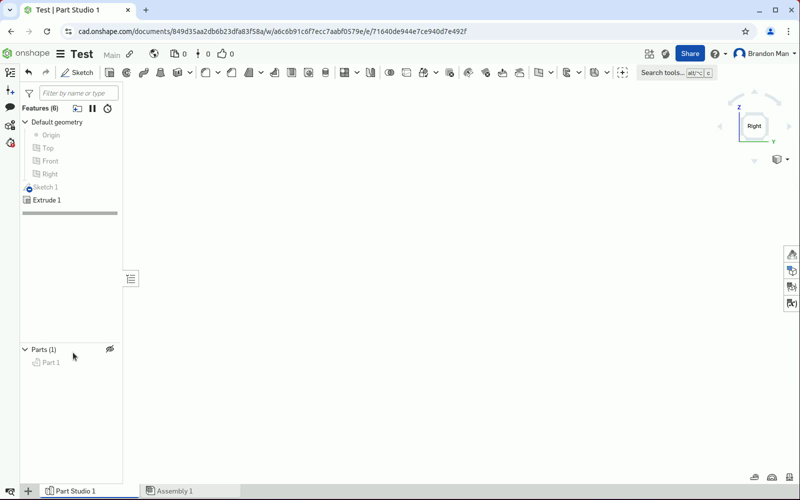
key_up(shift)
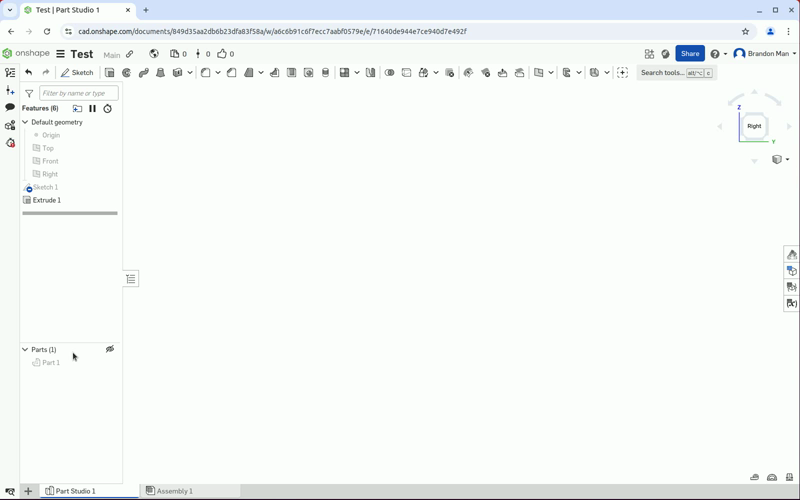
mouse_move(73, 352)
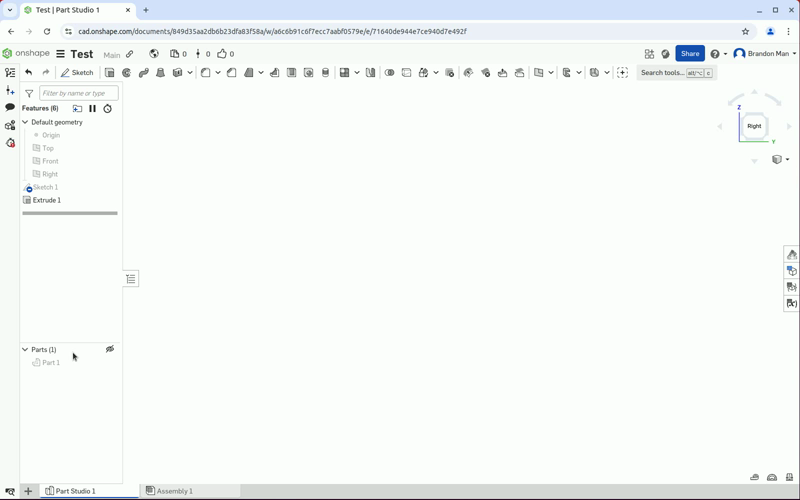
key(shift+y)
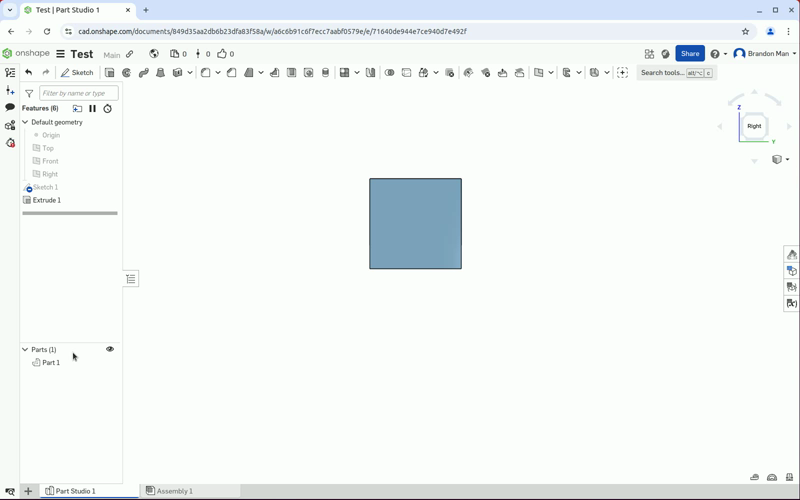
mouse_move(541, 75)
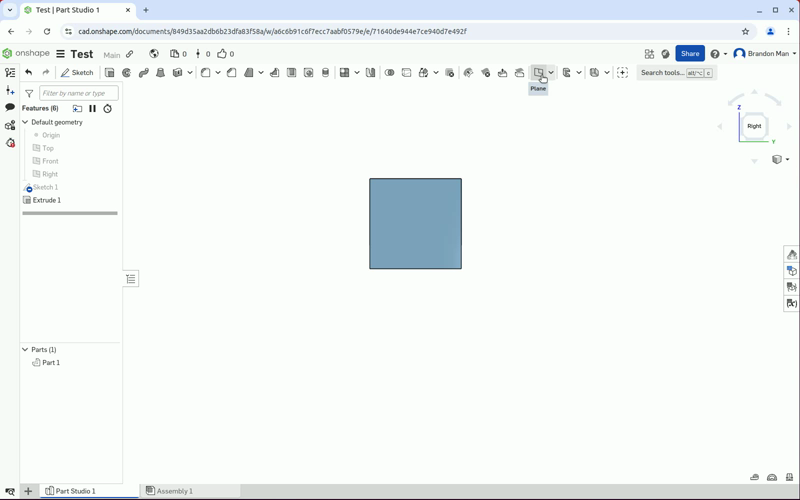
click(541, 75)
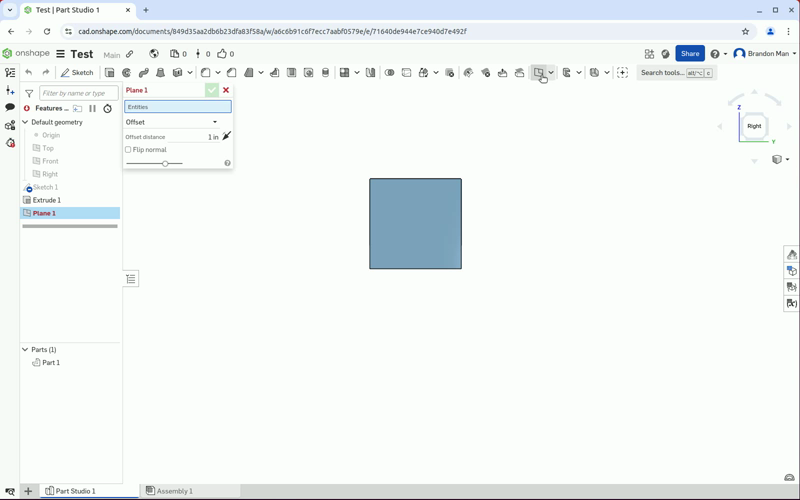
mouse_move(73, 176)
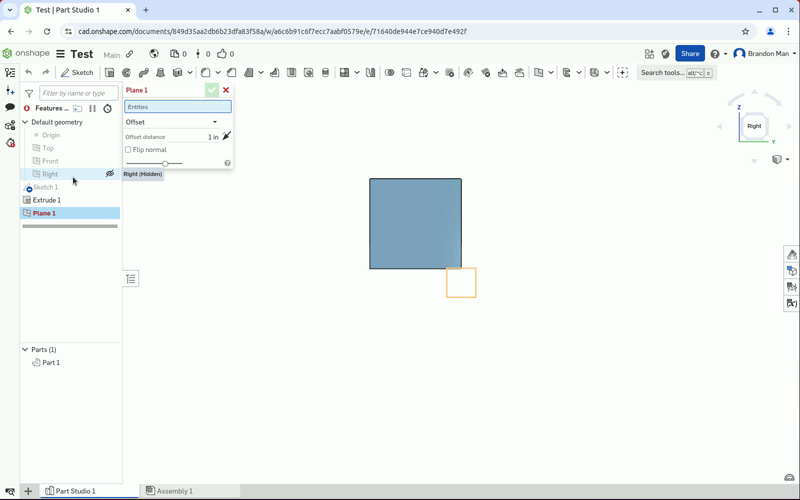
click(73, 176)
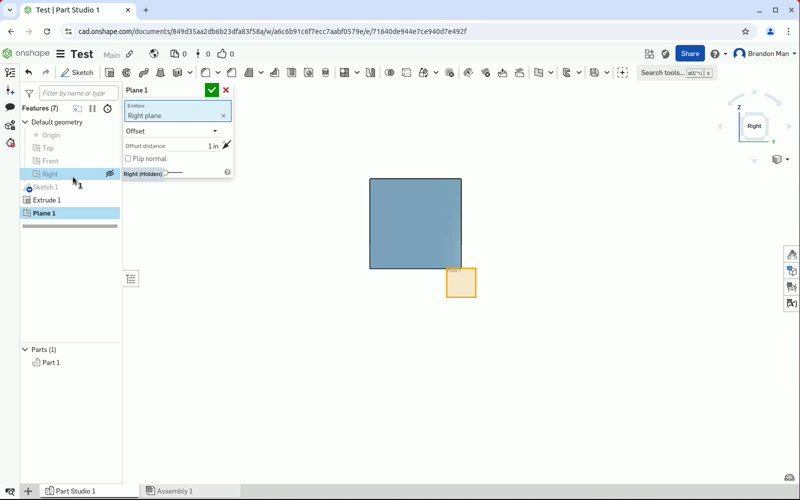
key(tab, 2)
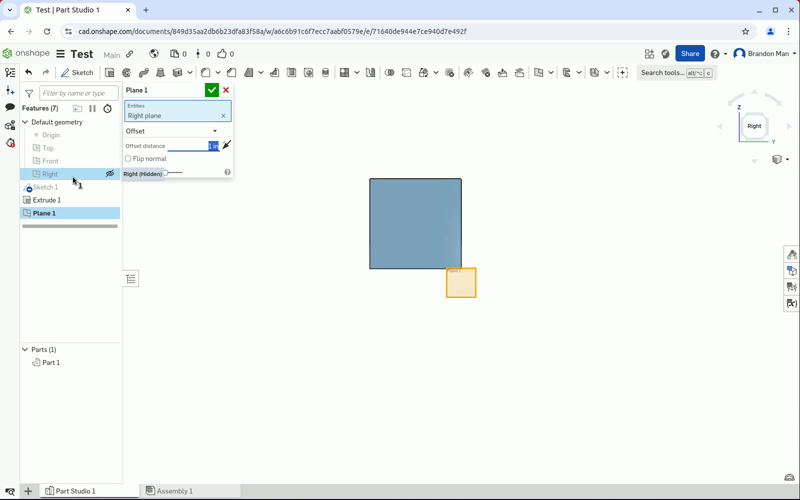
text(9.613)
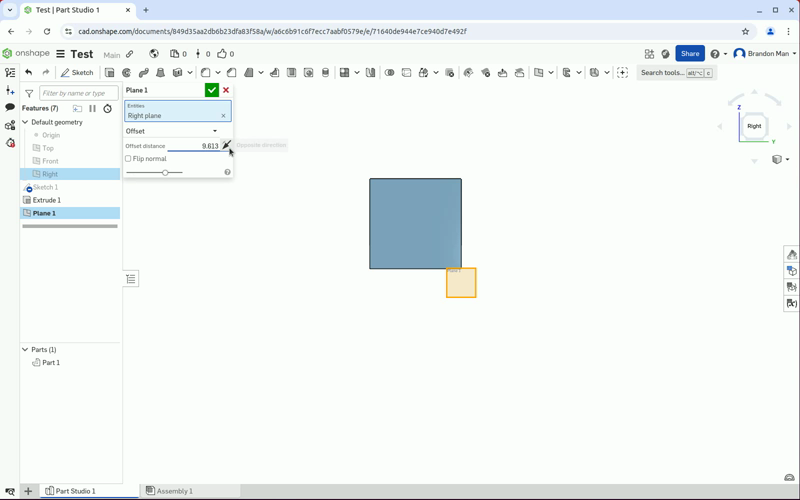
mouse_move(229, 147)
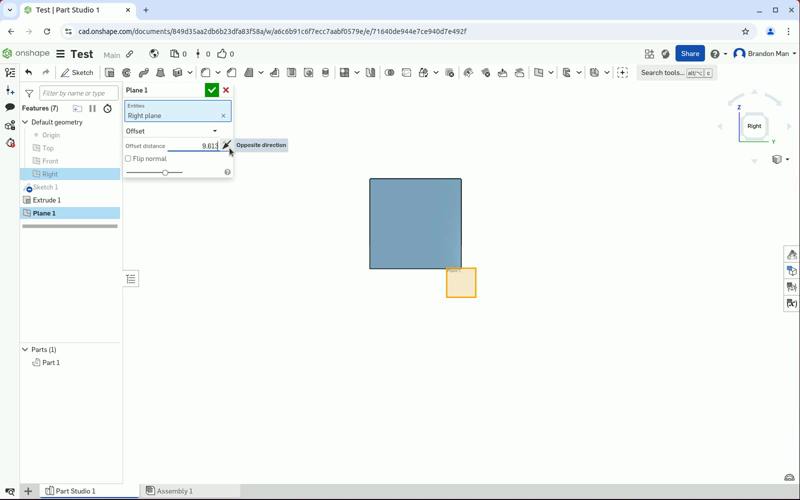
click(229, 147)
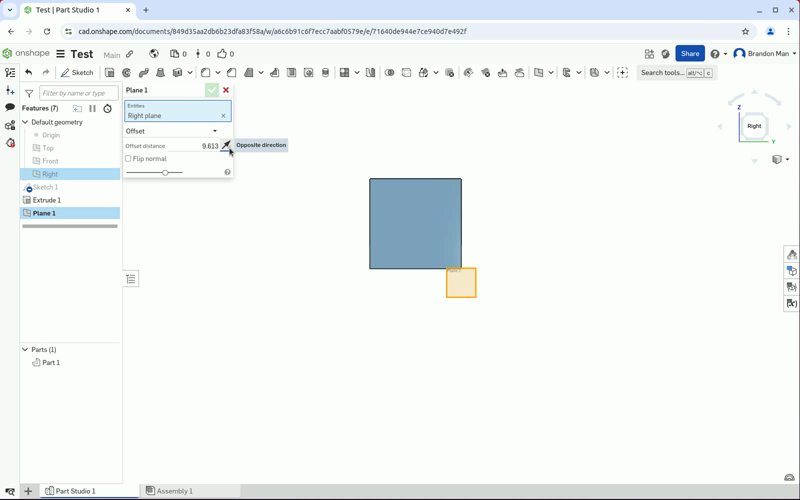
key(enter, 2)
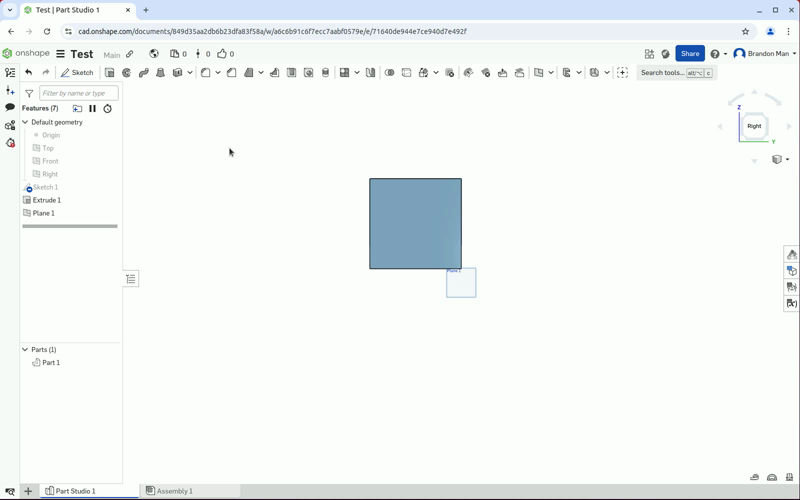
key(shift+s)
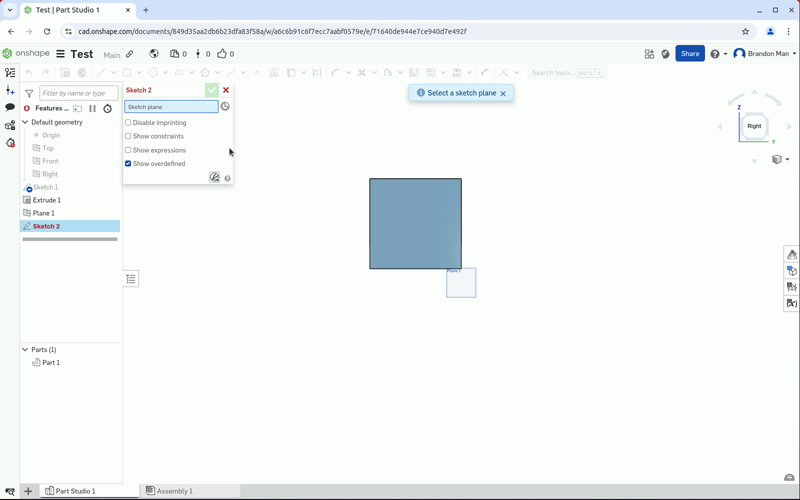
mouse_move(73, 215)
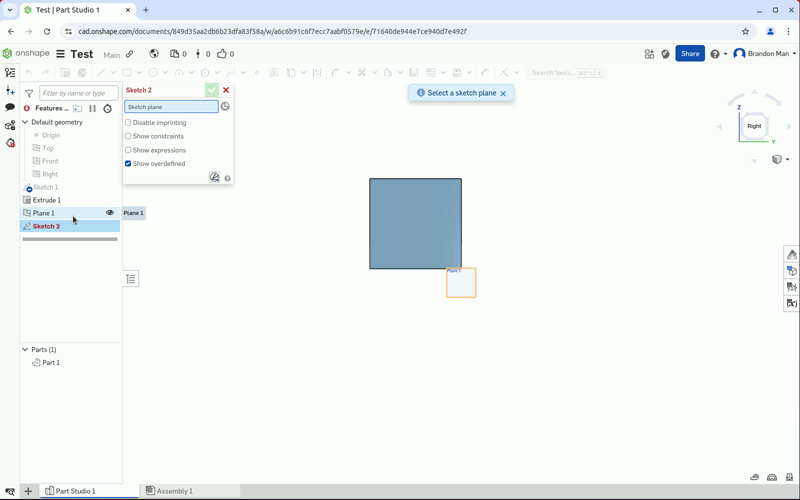
click(73, 215)
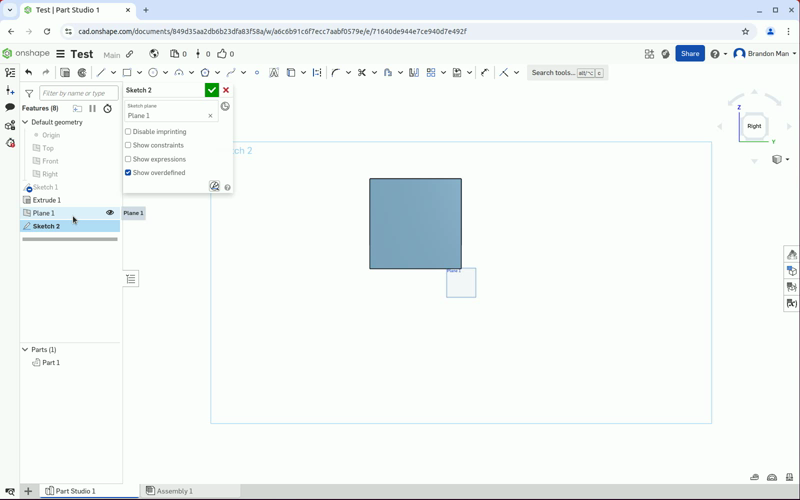
mouse_move(73, 352)
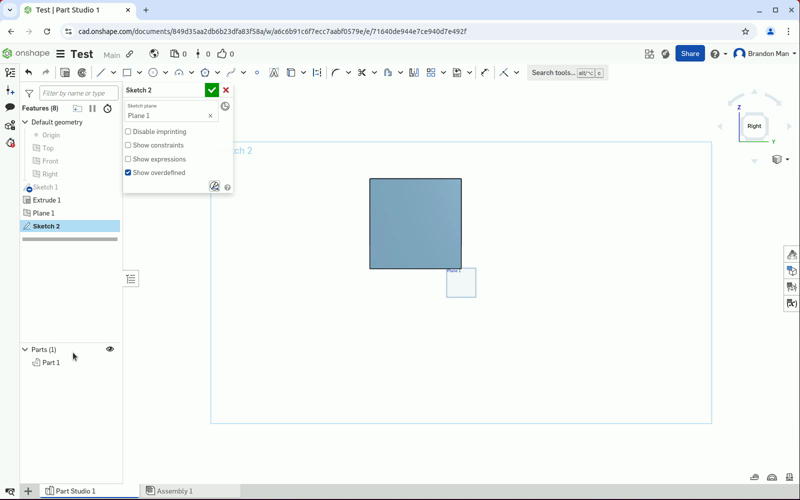
key(y)
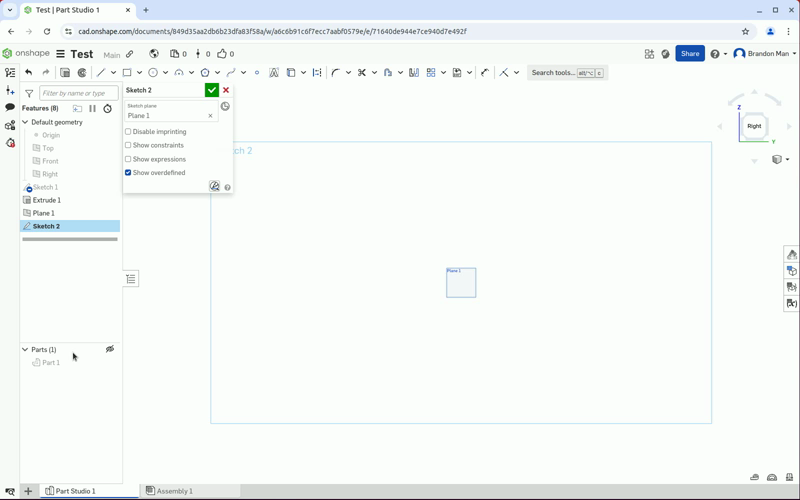
key(l)
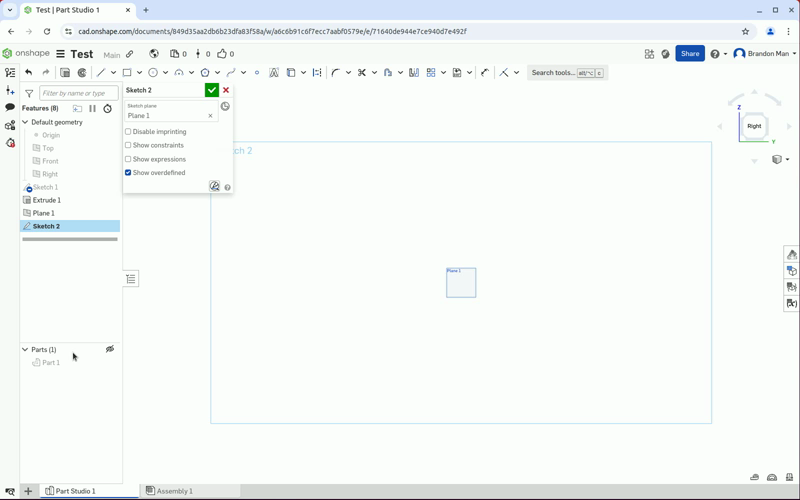
key_down(shift)
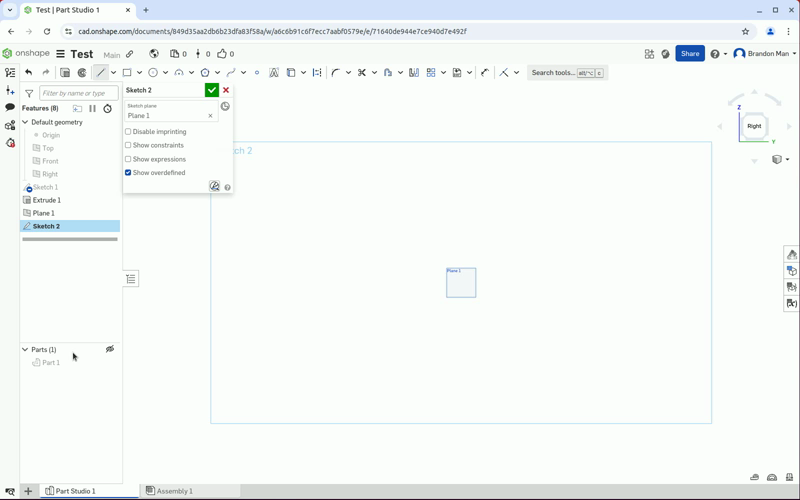
mouse_move(393, 241)
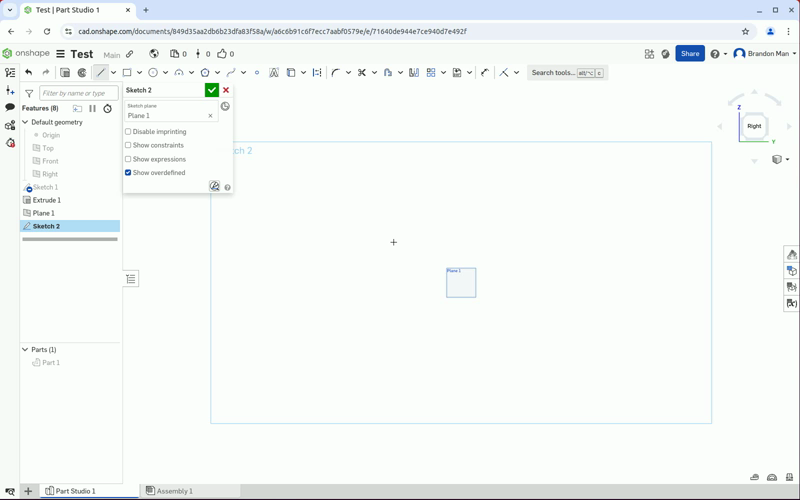
click(393, 241)
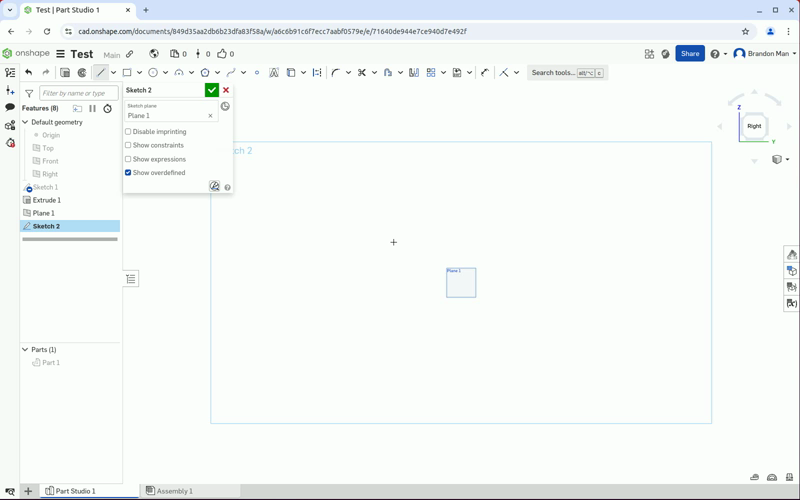
key_up(shift)
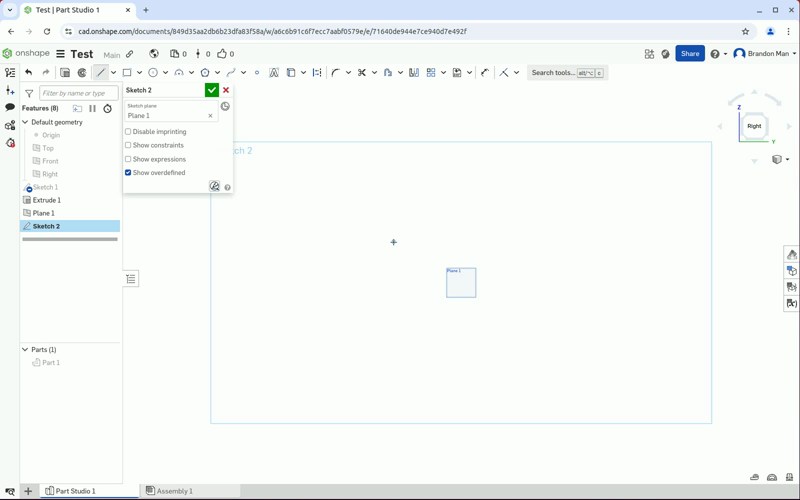
key_down(shift)
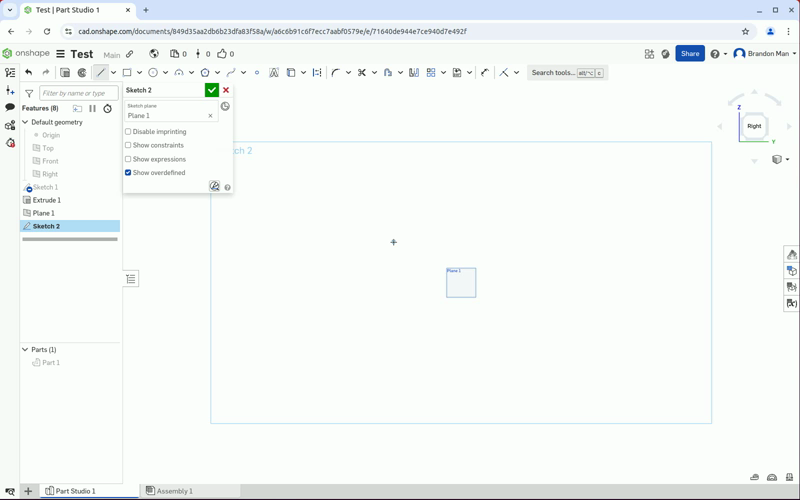
mouse_move(423, 241)
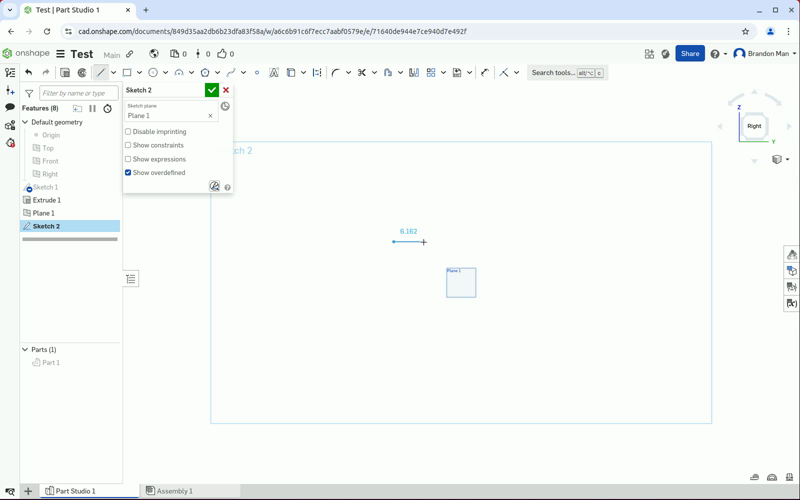
mouse_move(440, 241)
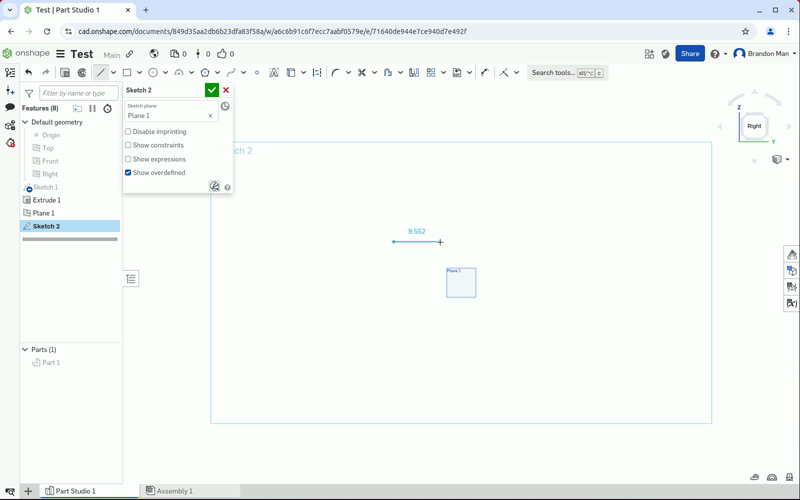
click(440, 241)
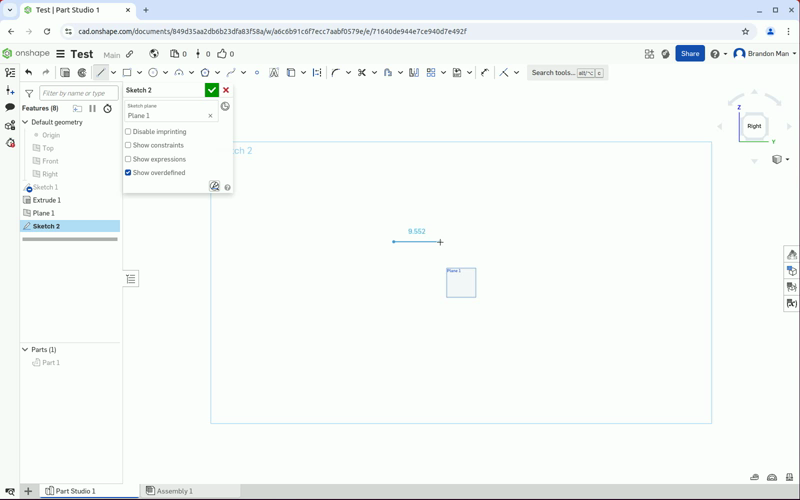
key_up(shift)
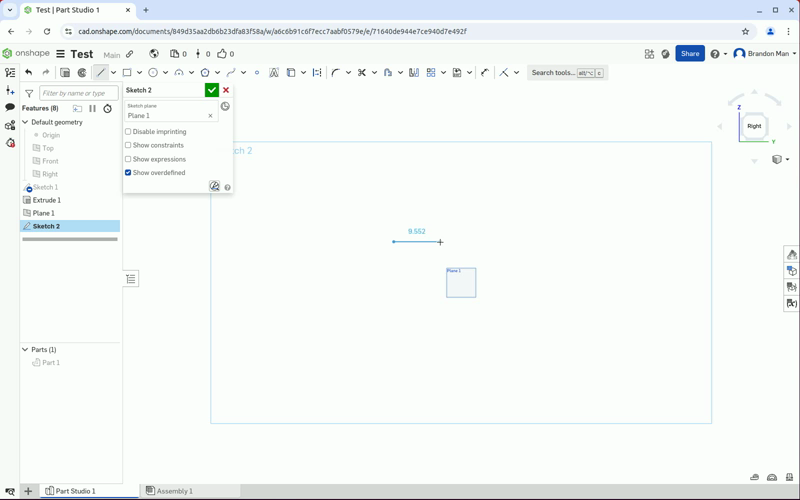
key_down(shift)
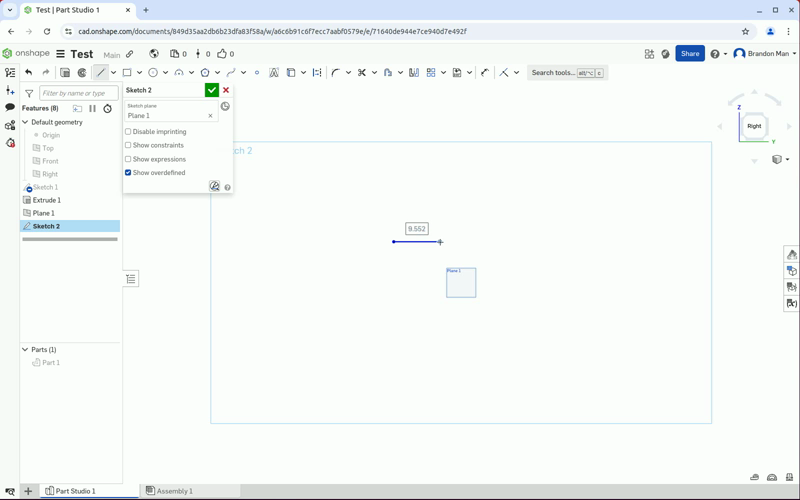
mouse_move(470, 241)
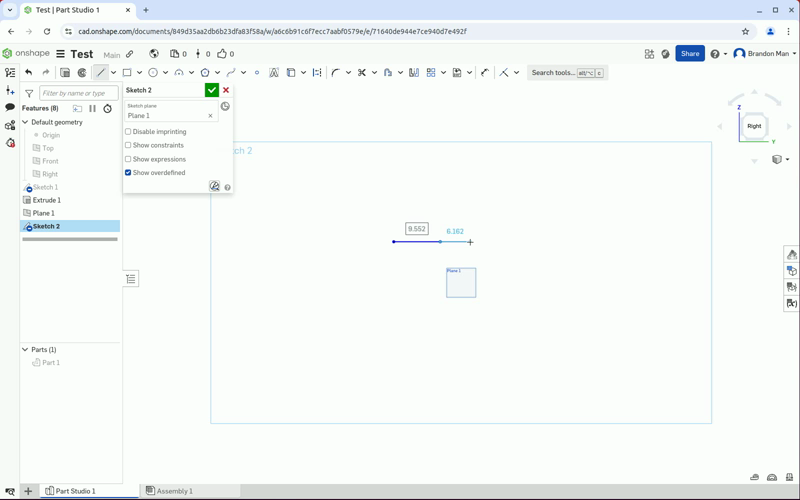
mouse_move(440, 195)
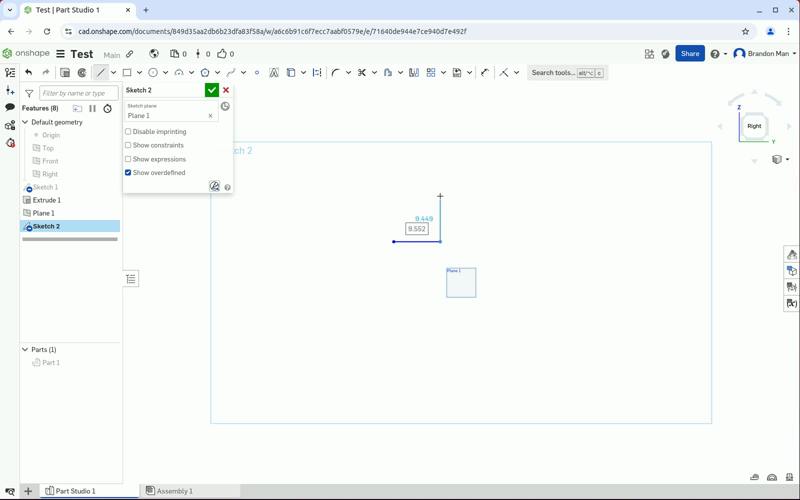
click(440, 195)
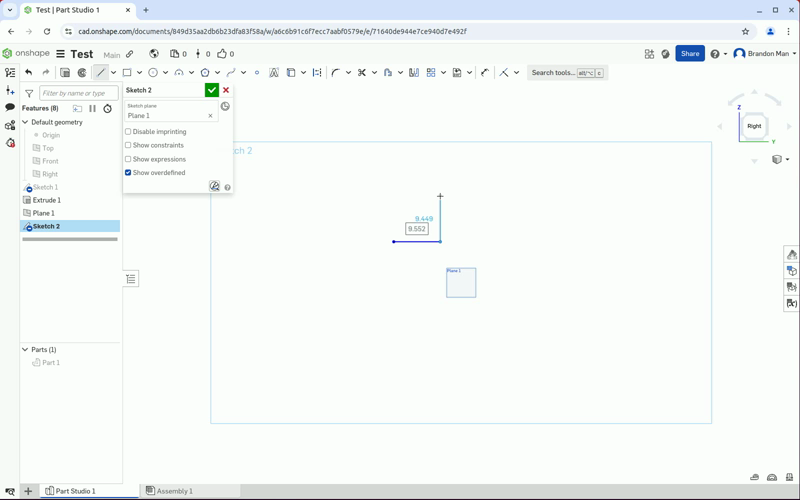
key_up(shift)
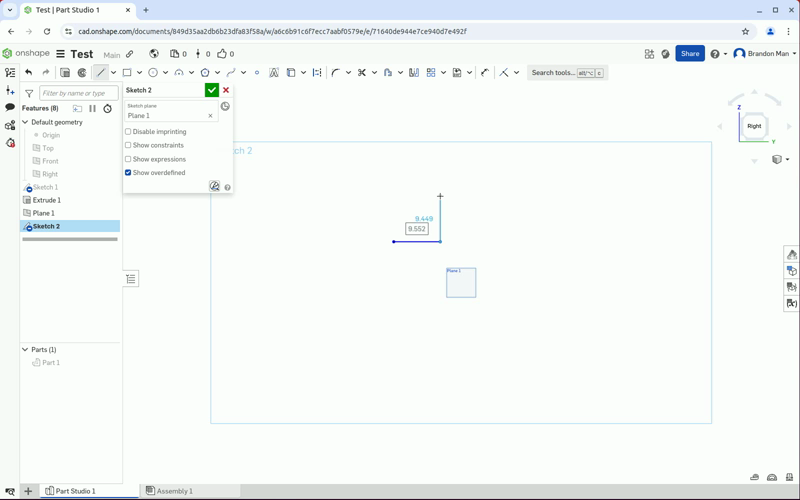
key_down(shift)
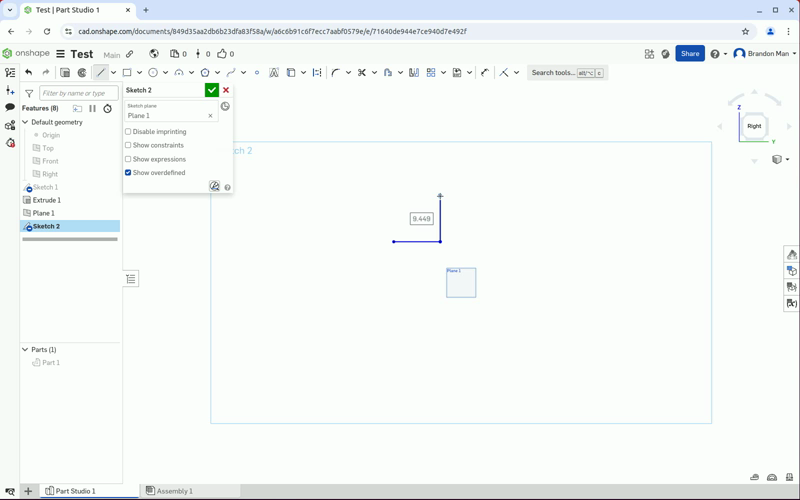
mouse_move(470, 195)
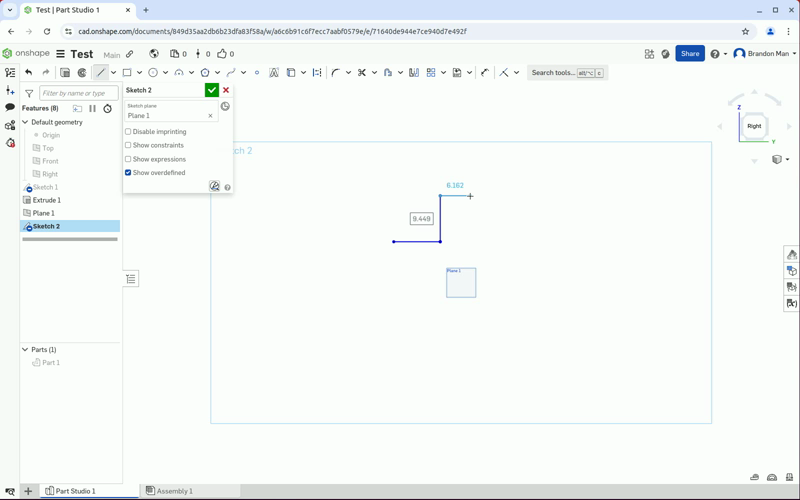
mouse_move(393, 195)
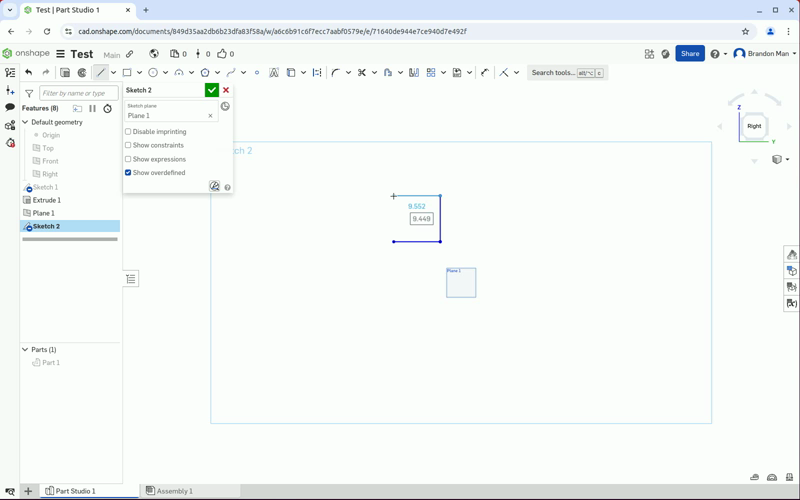
click(393, 195)
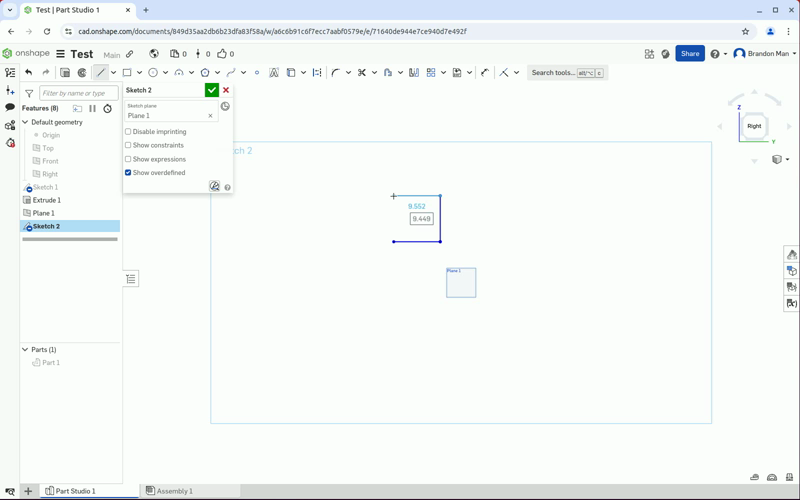
key_up(shift)
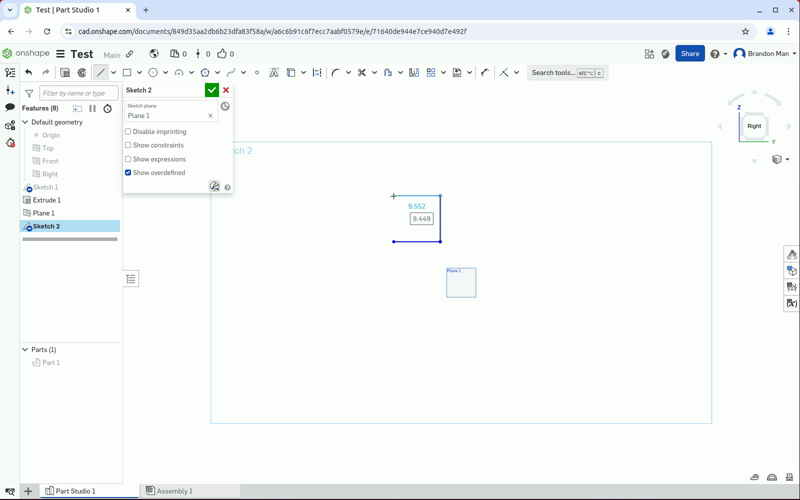
mouse_move(423, 195)
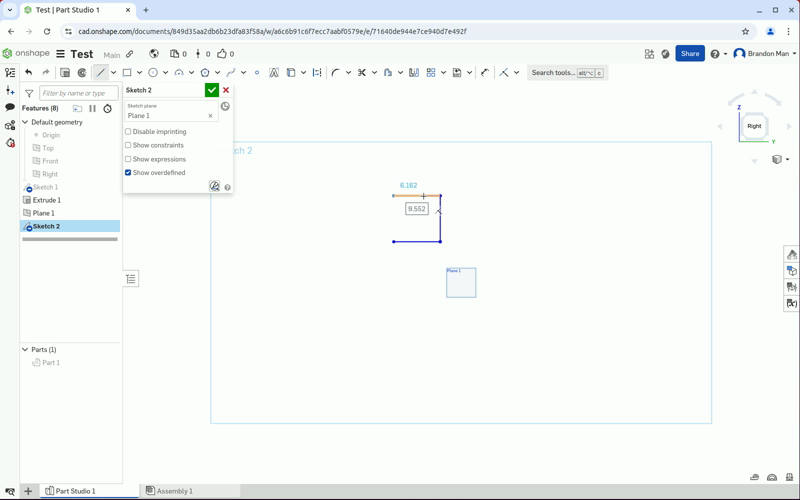
key_down(shift)
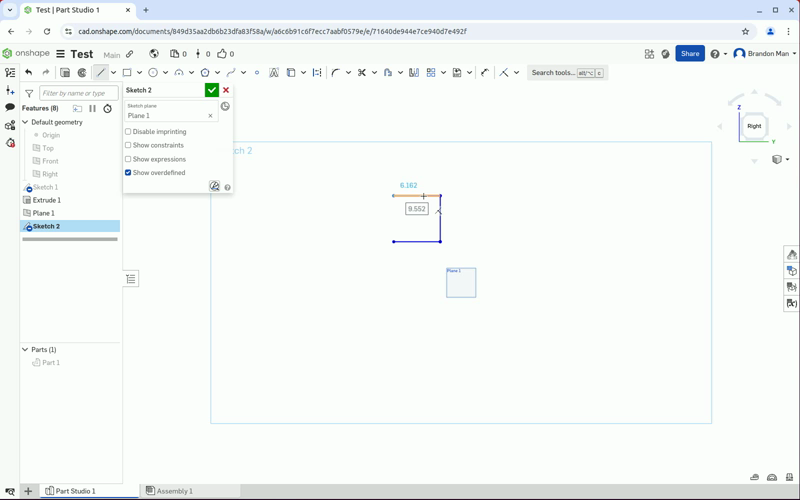
mouse_move(393, 241)
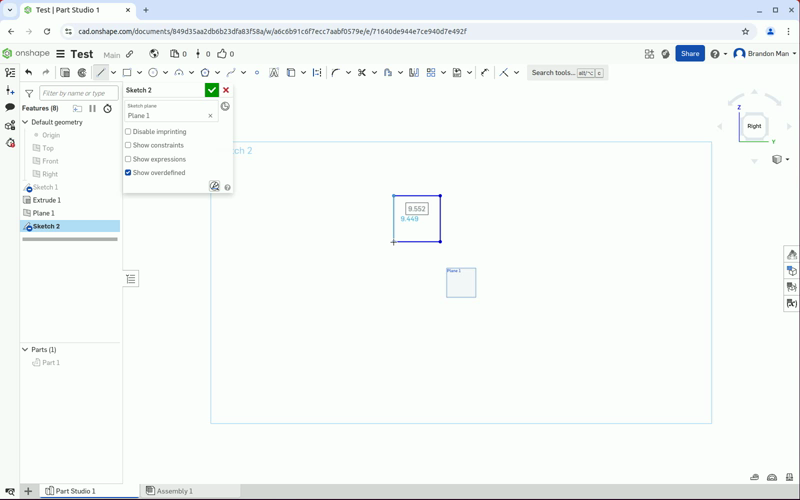
key_up(shift)
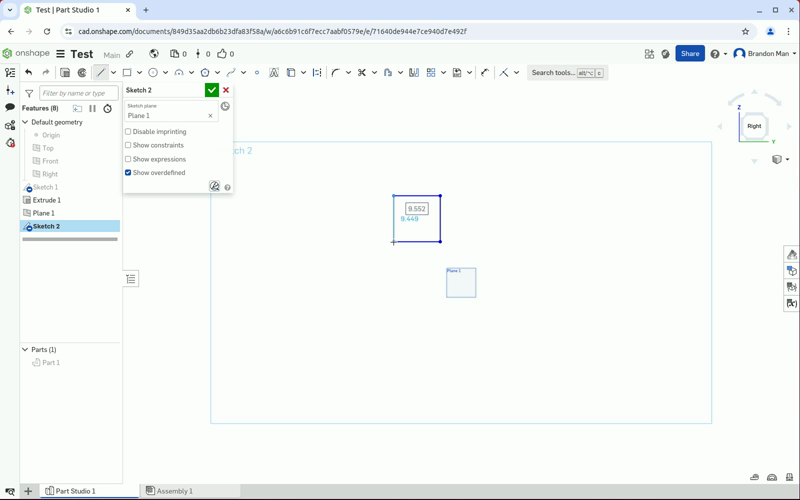
click(393, 241)
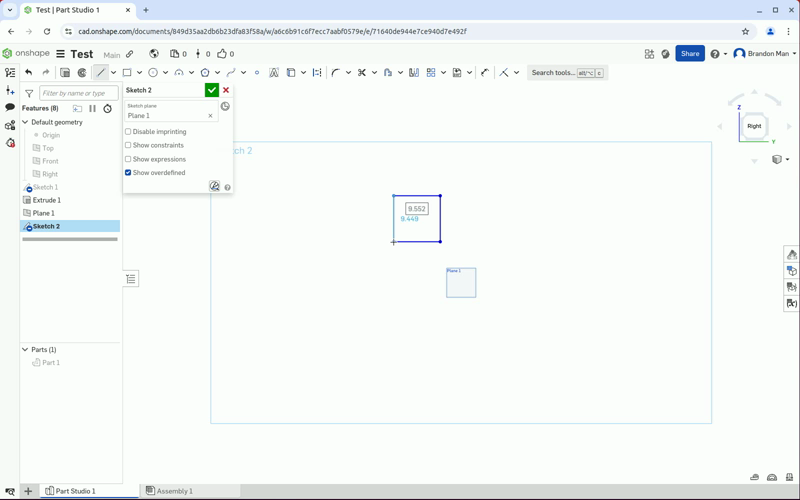
key(esc)
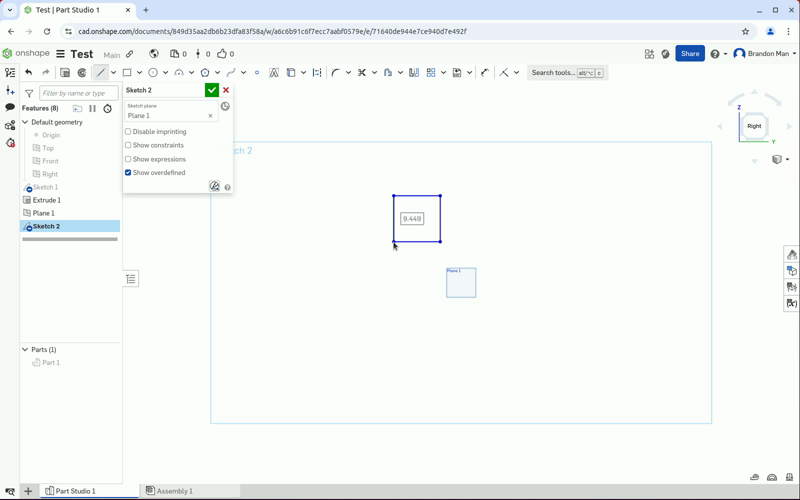
mouse_move(420, 227)
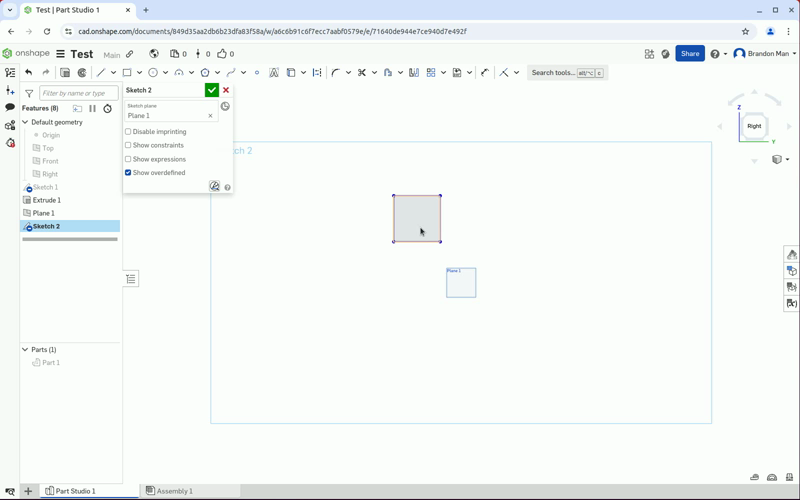
click(420, 227)
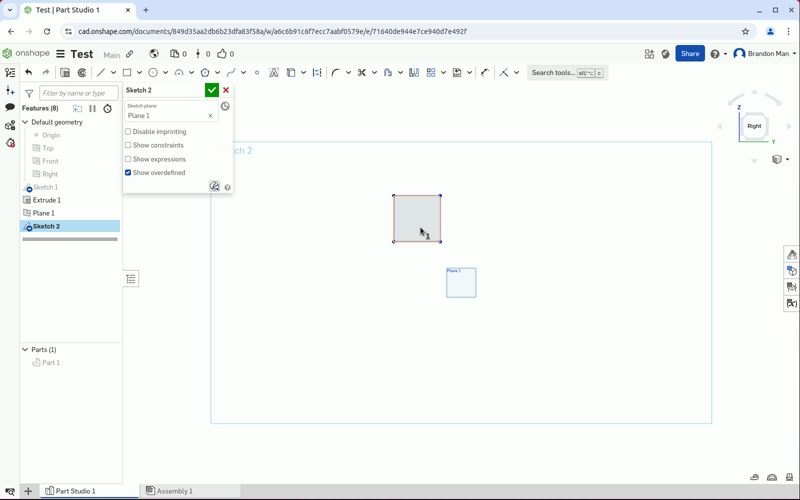
mouse_move(73, 352)
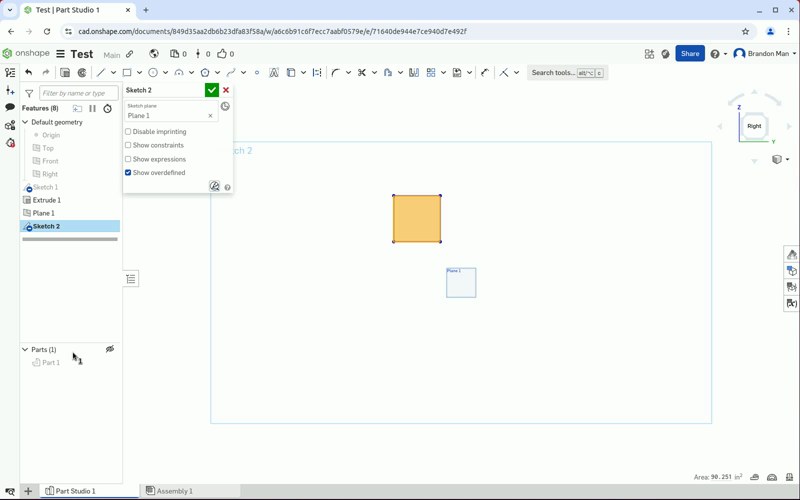
key(shift+y)
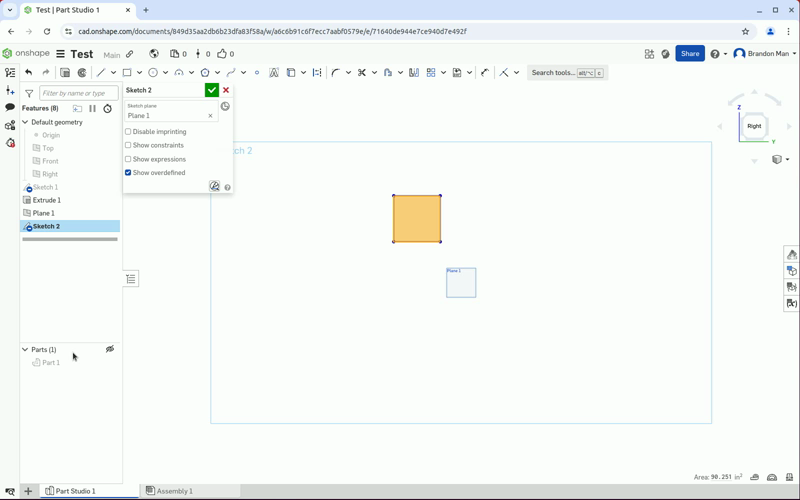
key(shift+e)
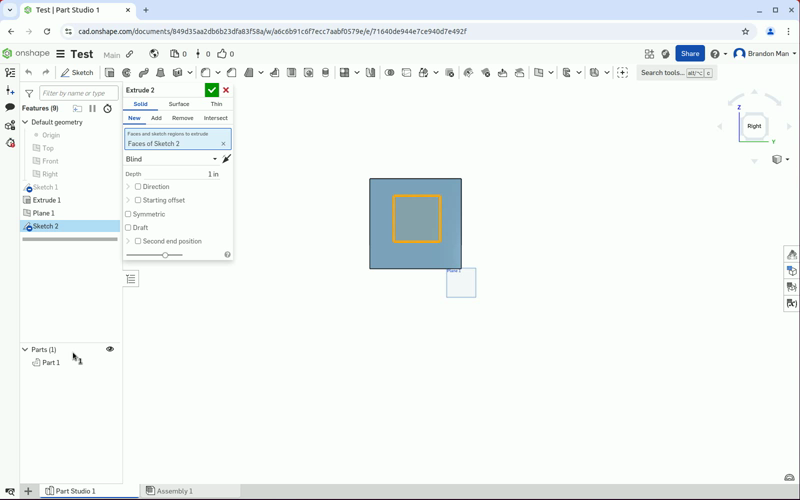
mouse_move(143, 106)
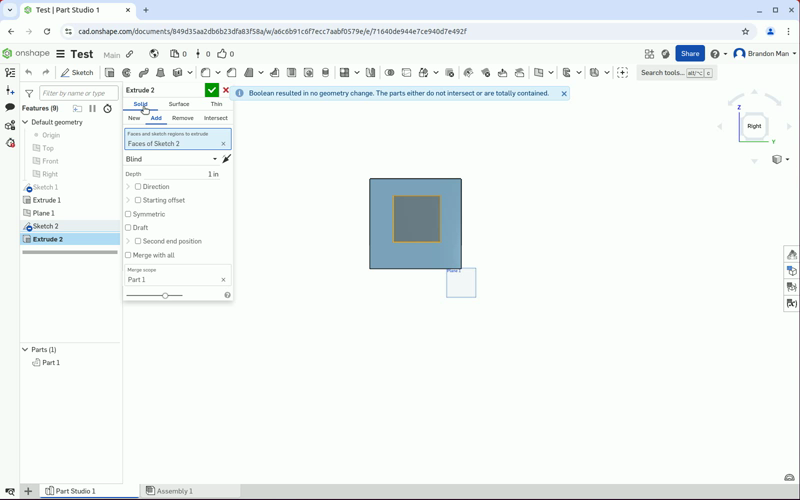
click(143, 106)
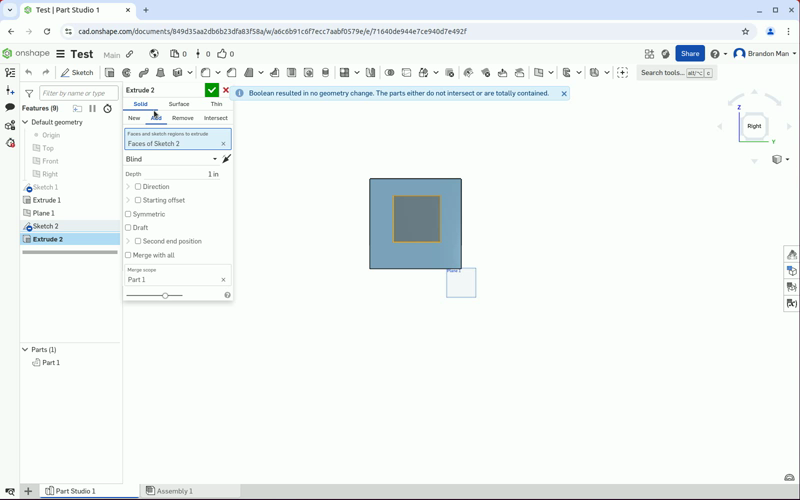
mouse_move(186, 120)
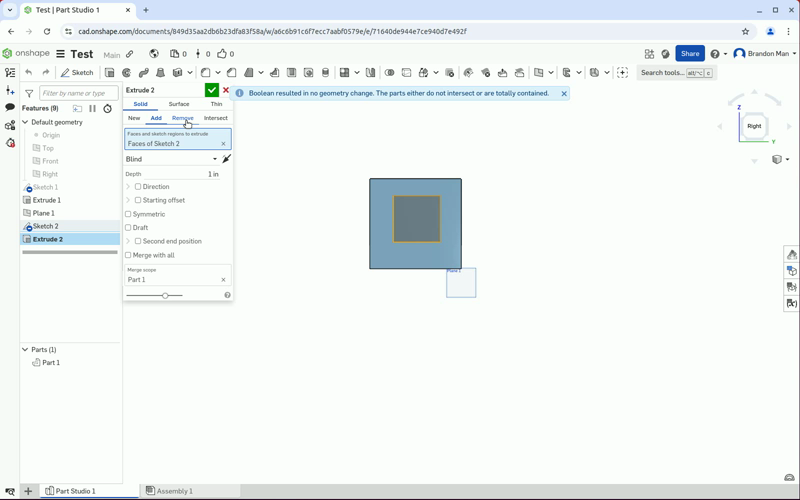
click(186, 120)
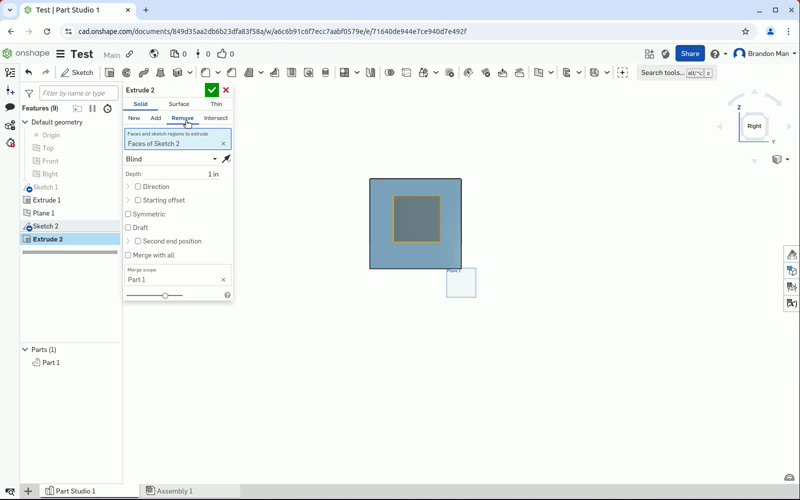
key(tab, 4)
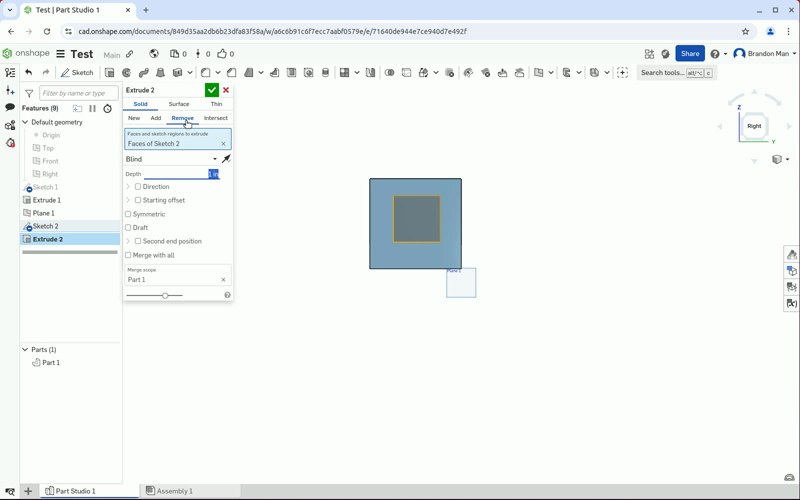
text(30.811)
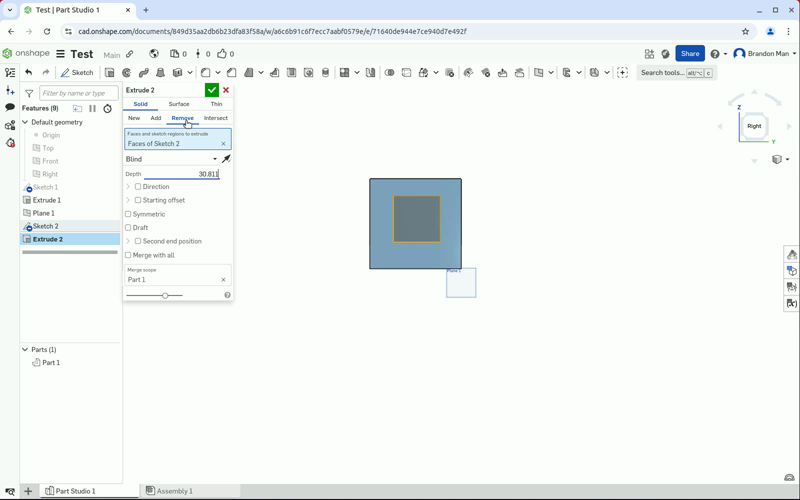
key(tab, 6)
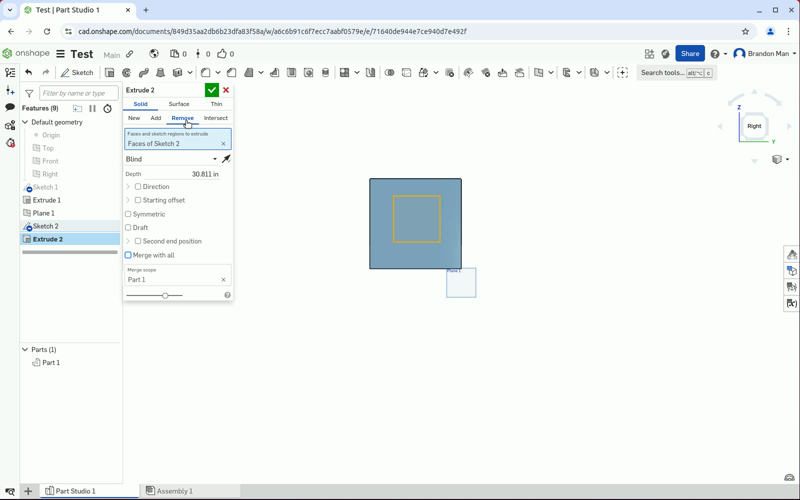
key(space)
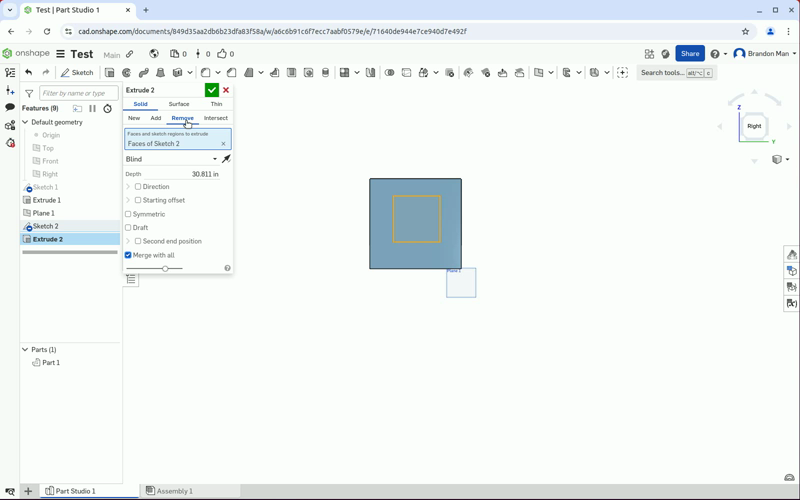
key(enter)
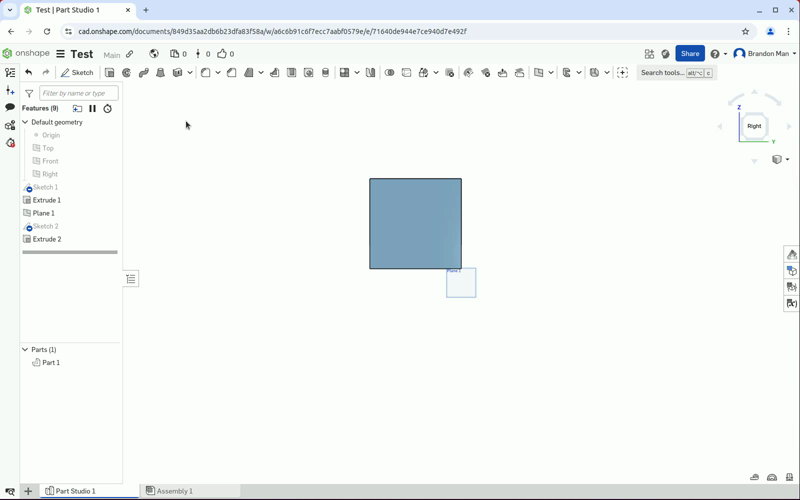
key(shift+h)
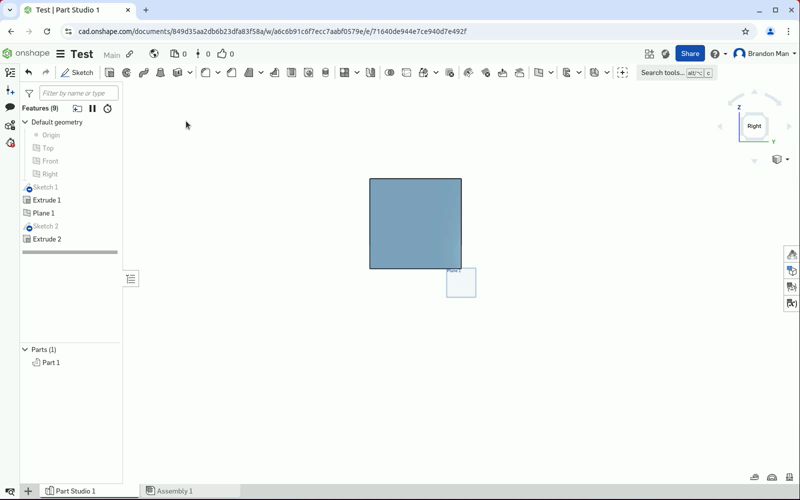
key(shift+h)
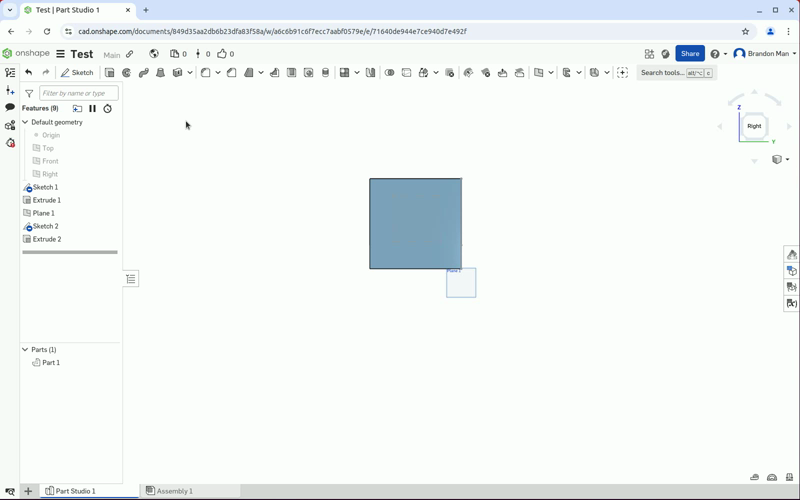
key(shift+7)
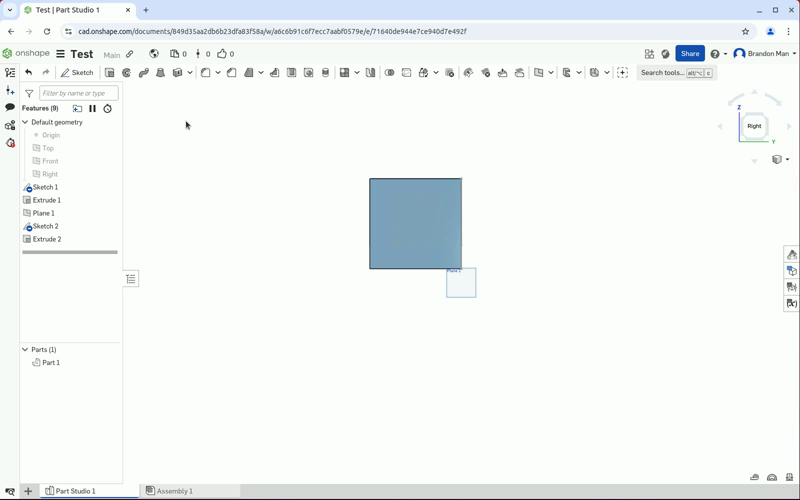
key(right, 2)
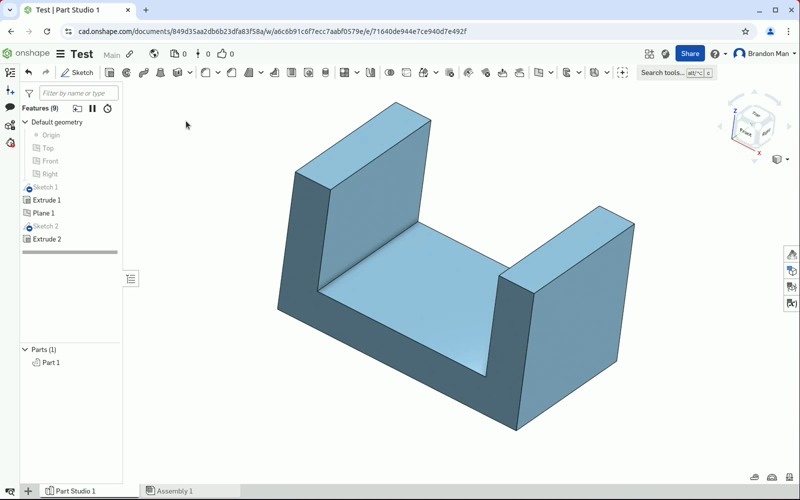
key(down, 2)
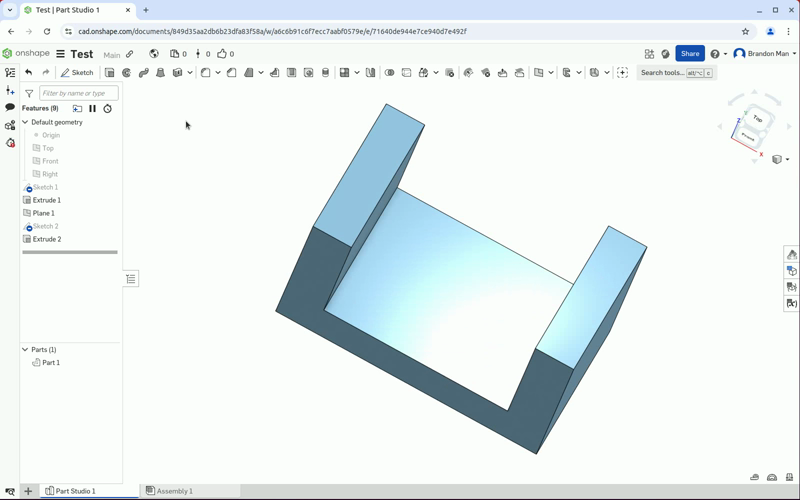
key(up, 2)
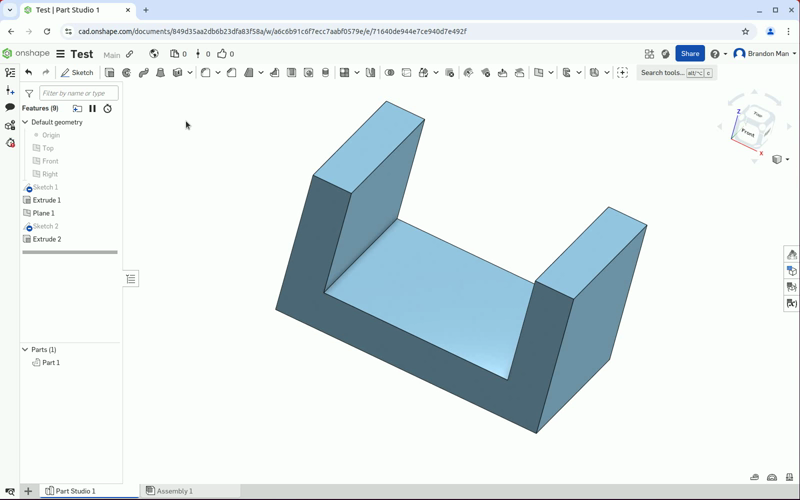
key(left, 2)
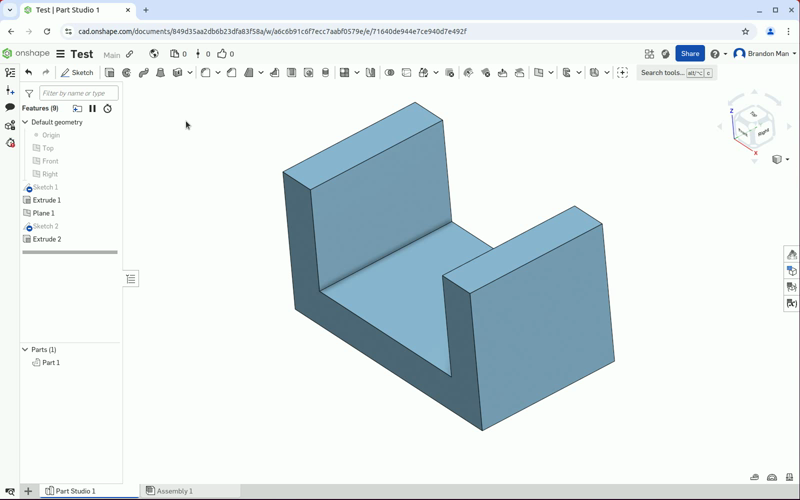
mouse_move(73, 189)
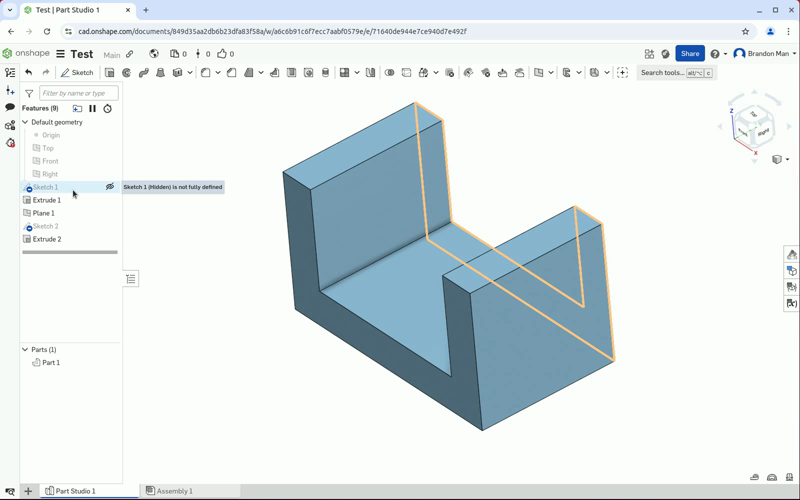
click(73, 189)